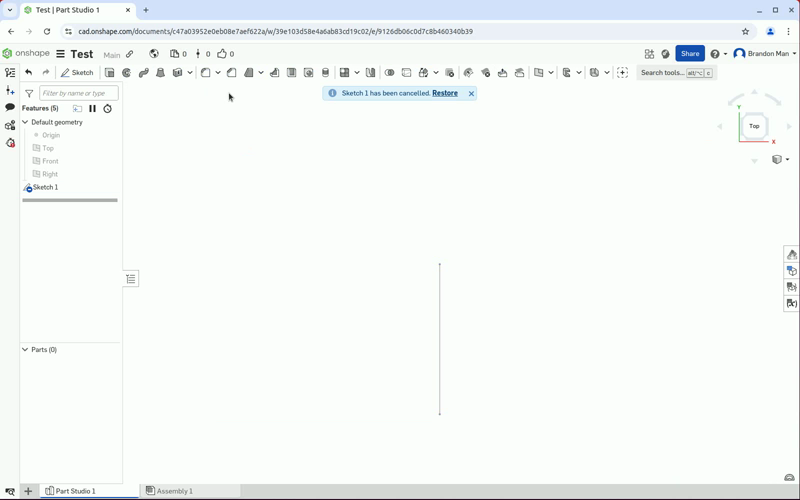
key(shift+h)
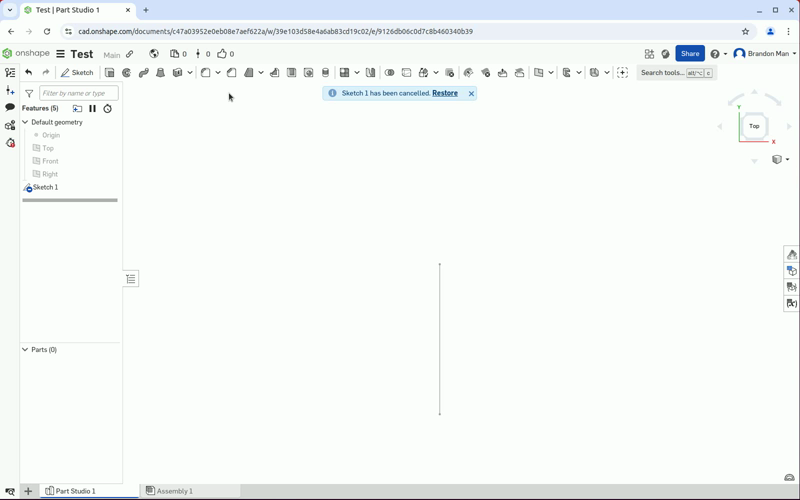
key(shift+s)
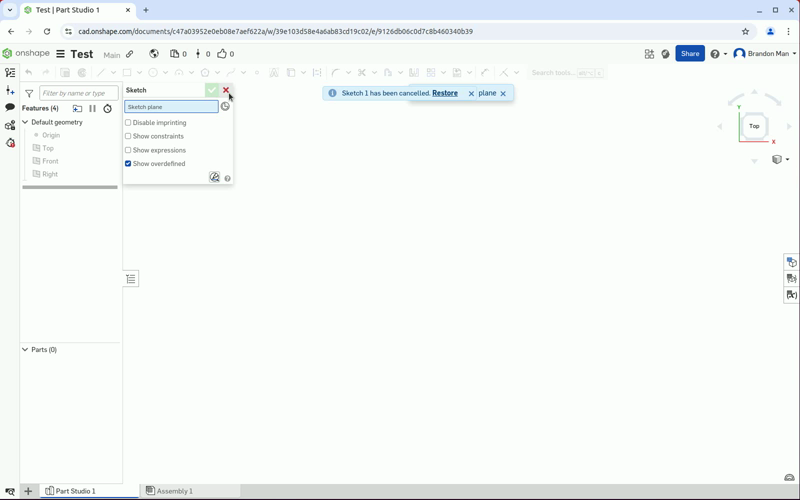
mouse_move(73, 150)
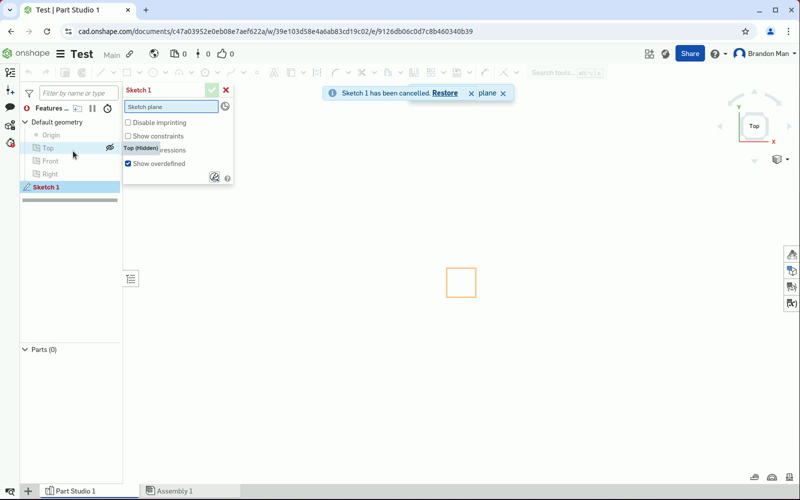
click(73, 150)
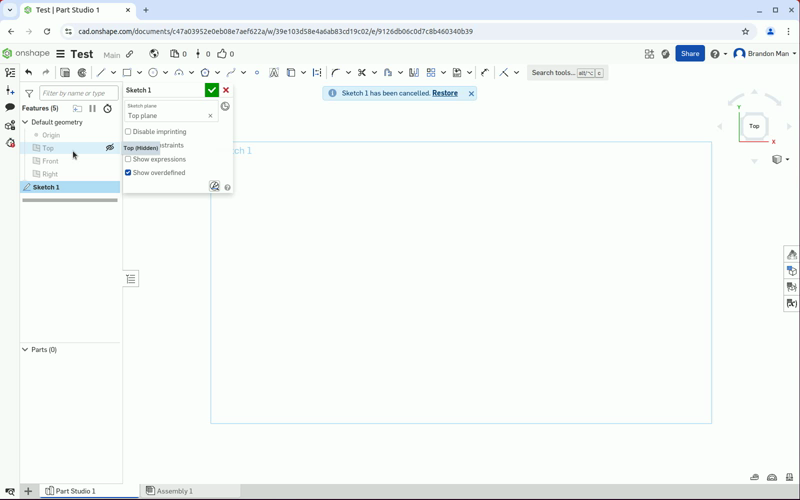
mouse_move(73, 352)
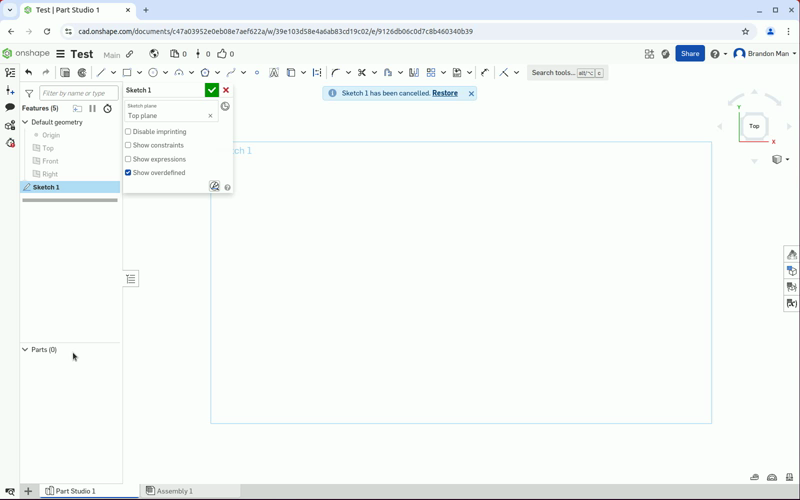
key(y)
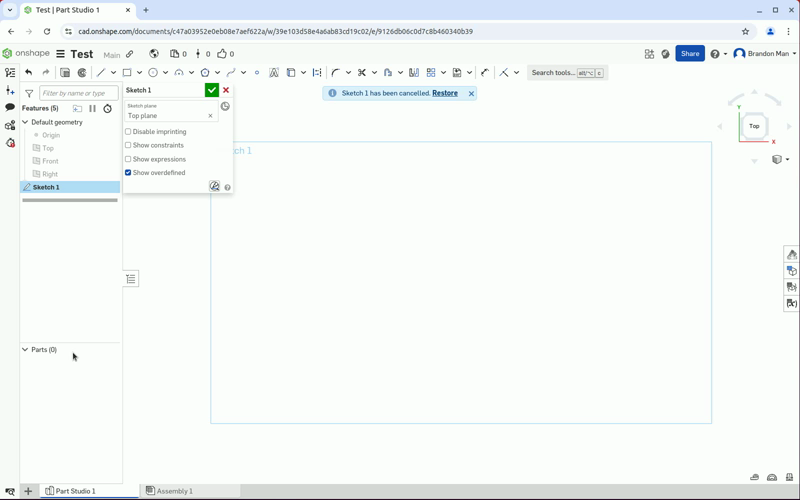
key(a)
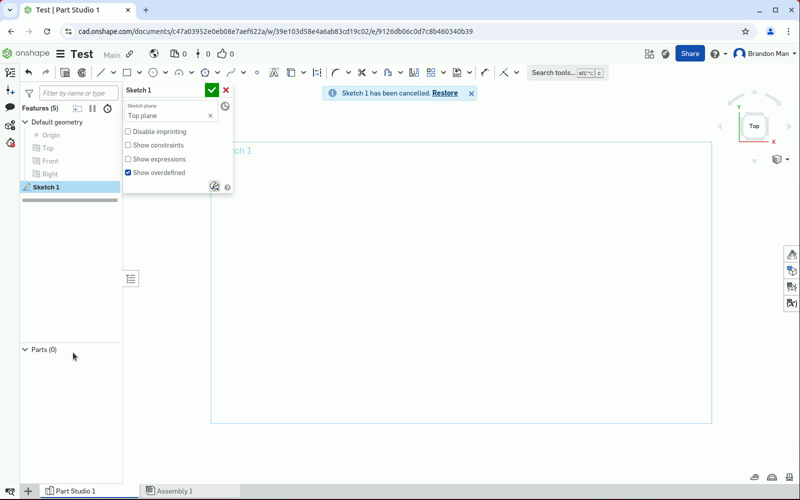
key_down(shift)
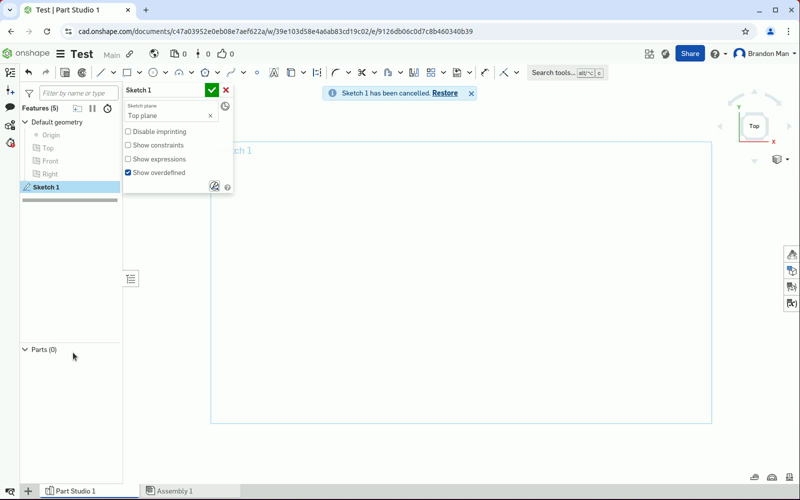
mouse_move(392, 170)
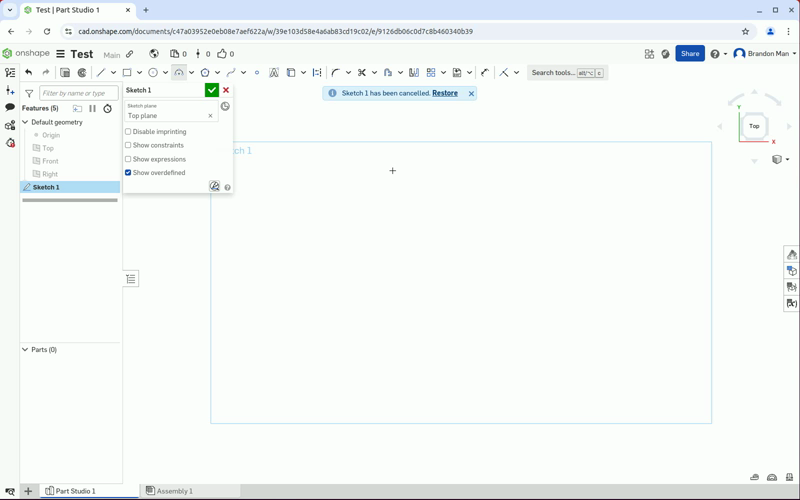
click(392, 170)
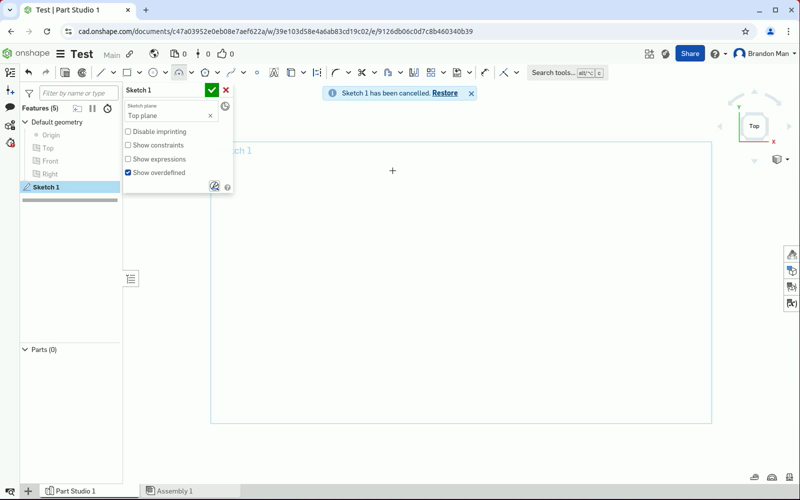
key_up(shift)
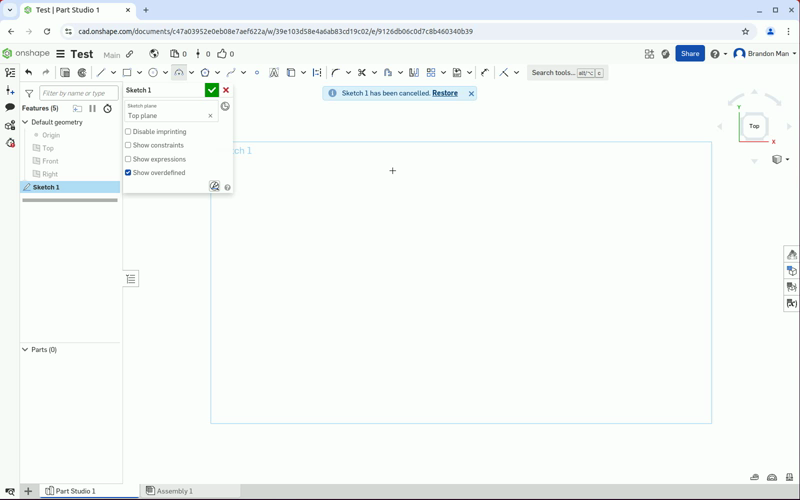
key_down(shift)
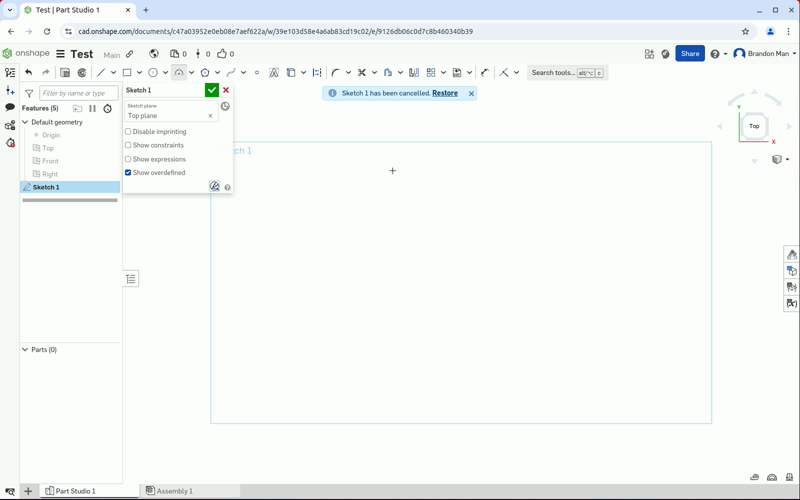
mouse_move(437, 394)
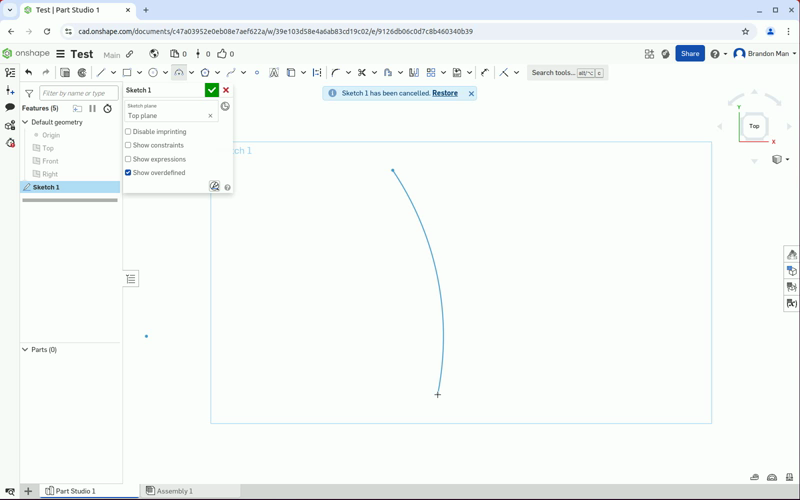
click(437, 394)
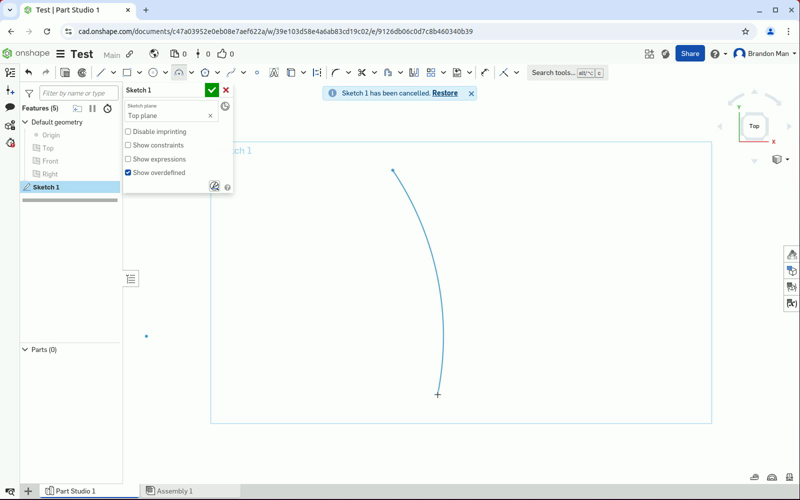
mouse_move(371, 291)
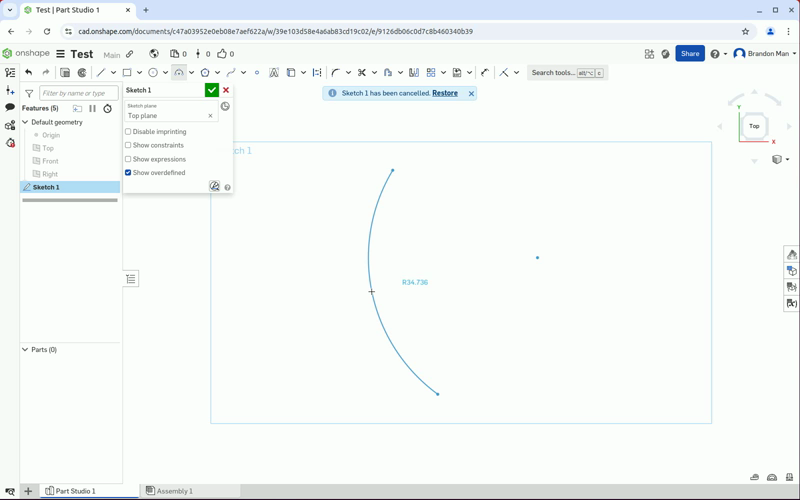
click(371, 291)
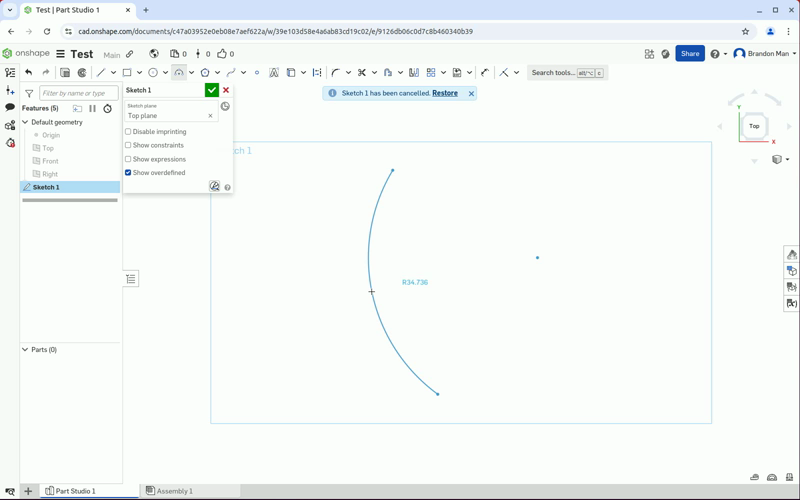
key_up(shift)
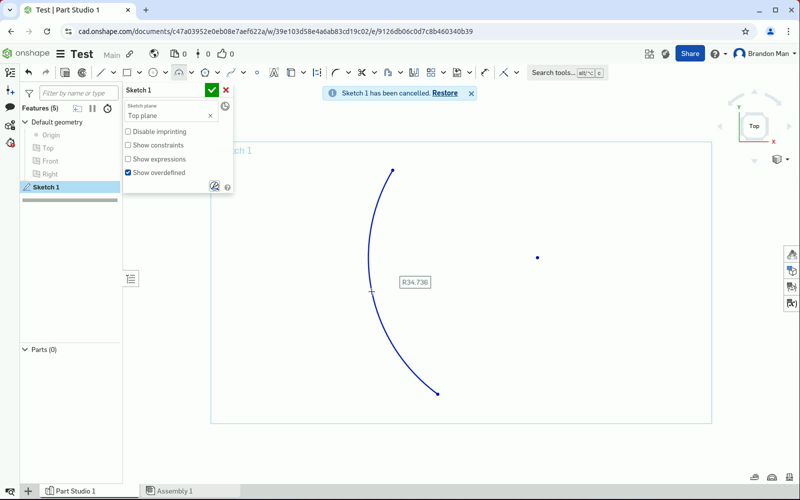
key(esc)
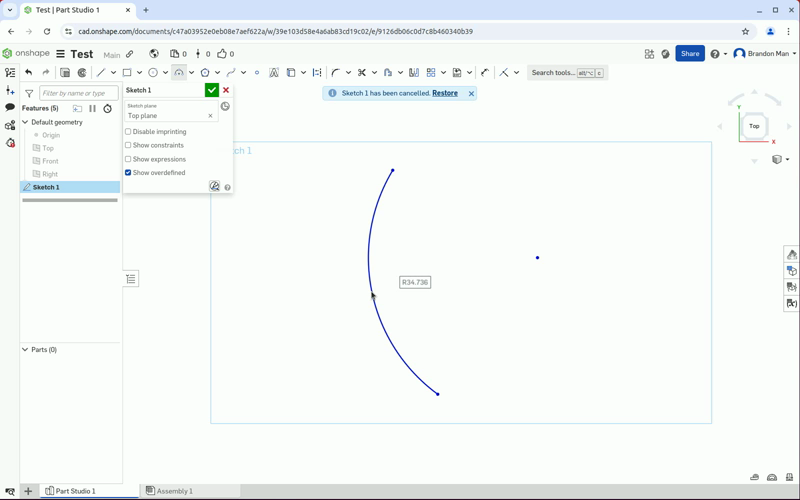
key(l)
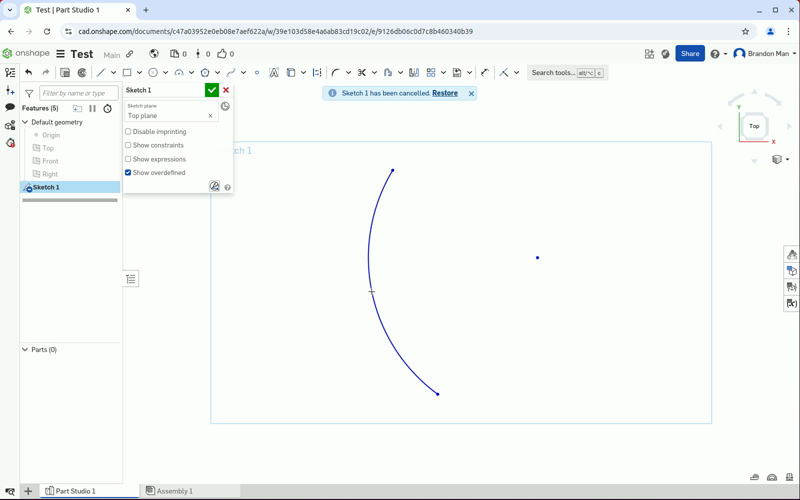
mouse_move(437, 394)
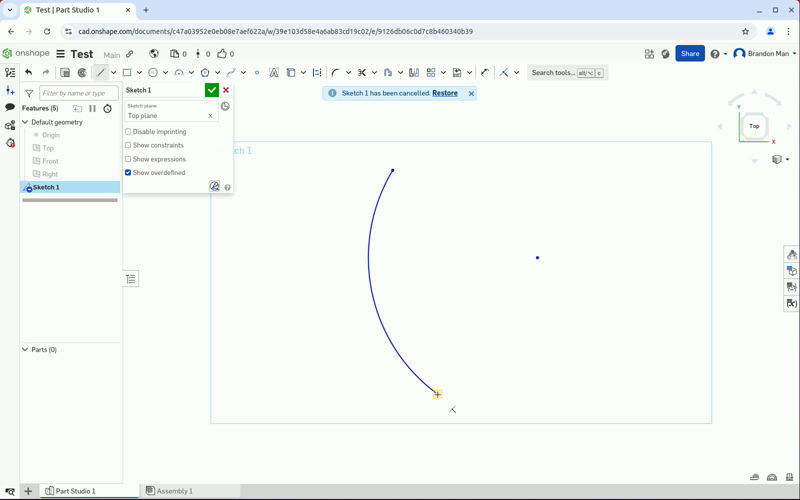
click(437, 394)
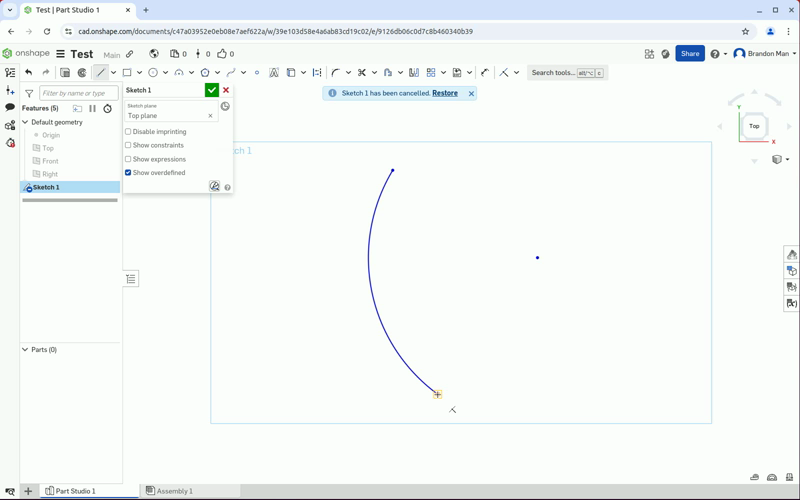
key_down(shift)
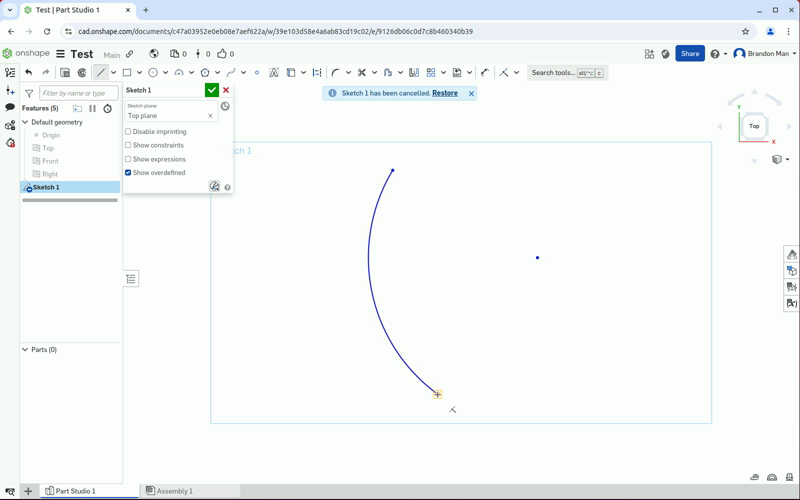
mouse_move(571, 394)
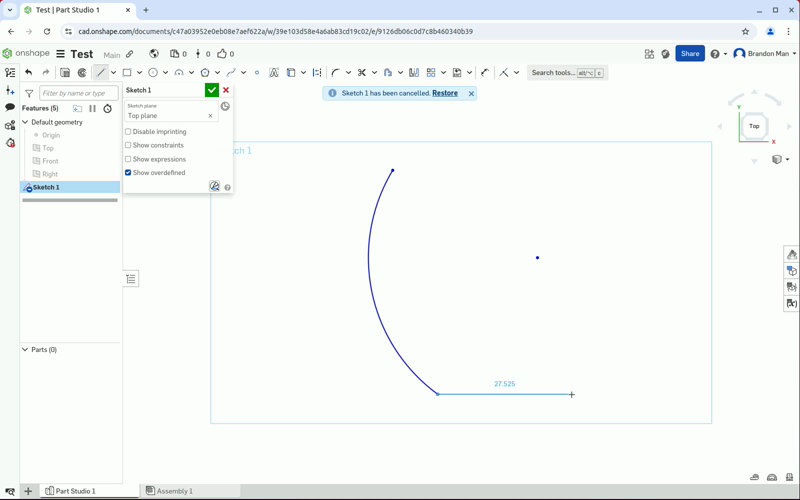
click(571, 394)
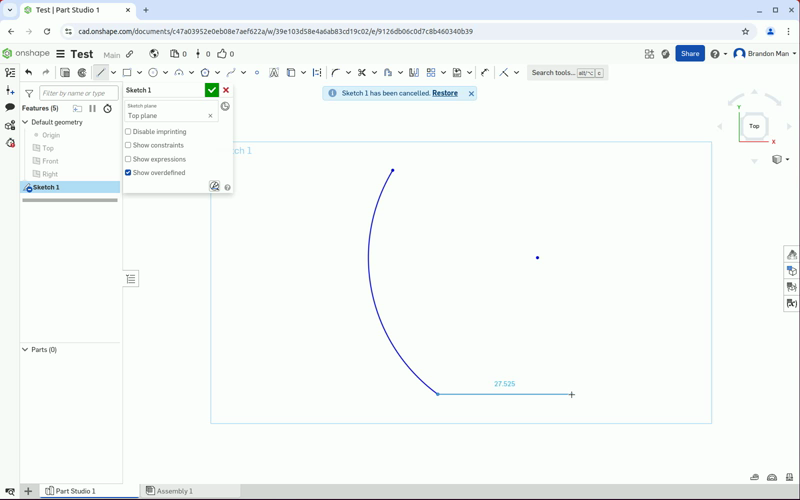
key_up(shift)
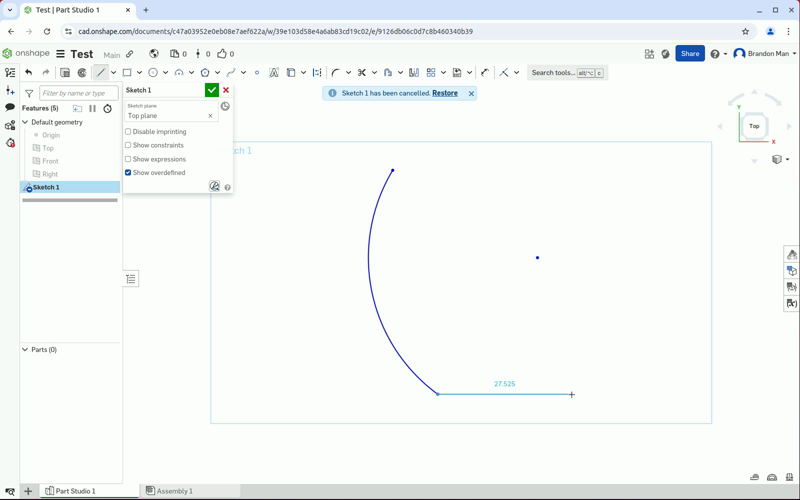
key_down(shift)
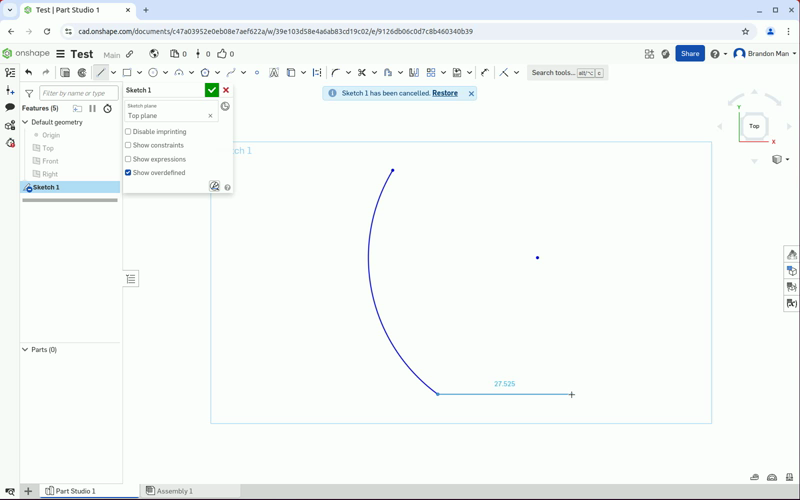
mouse_move(571, 170)
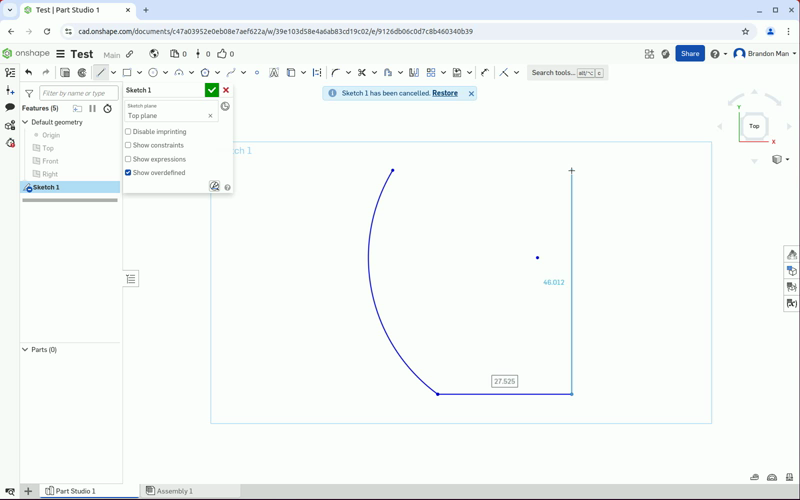
click(571, 170)
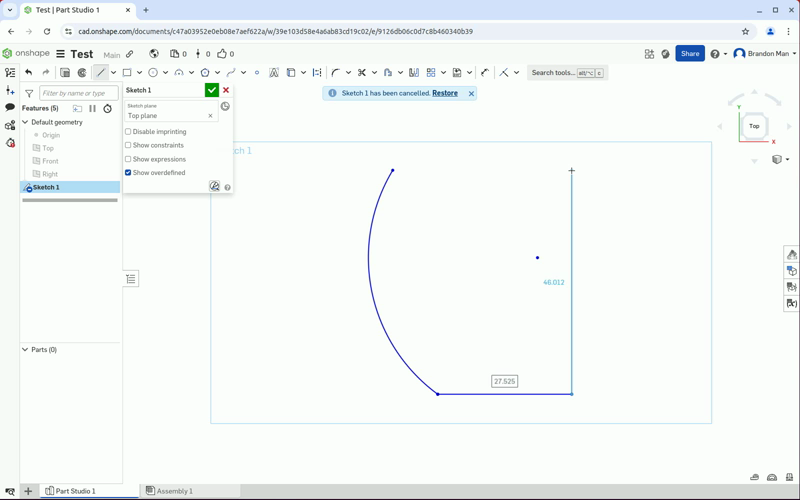
key_up(shift)
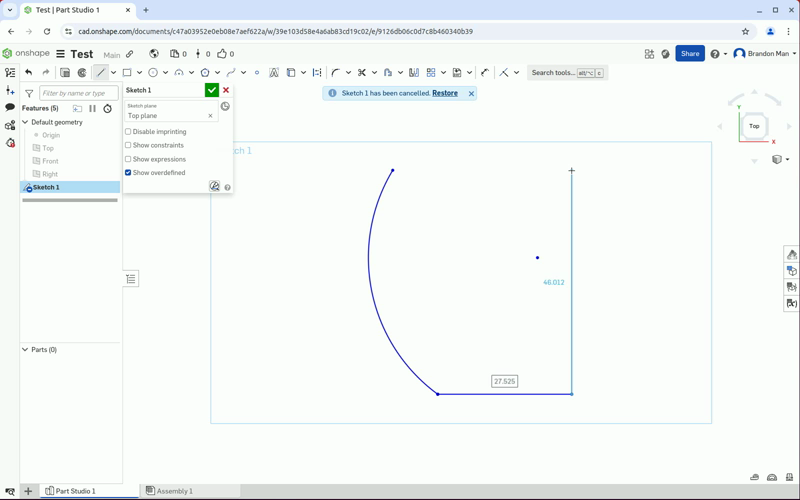
key_down(shift)
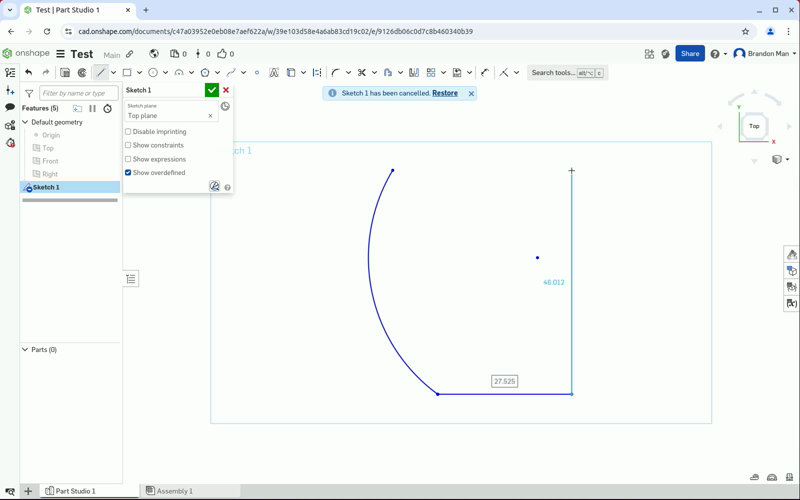
mouse_move(392, 170)
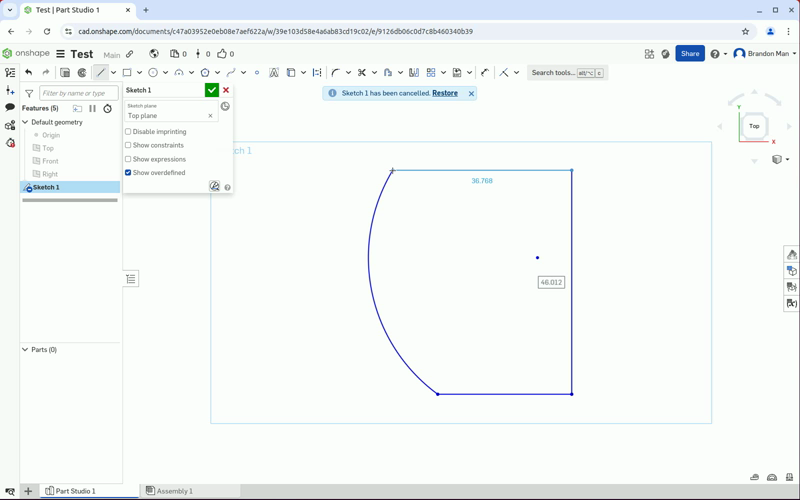
key_up(shift)
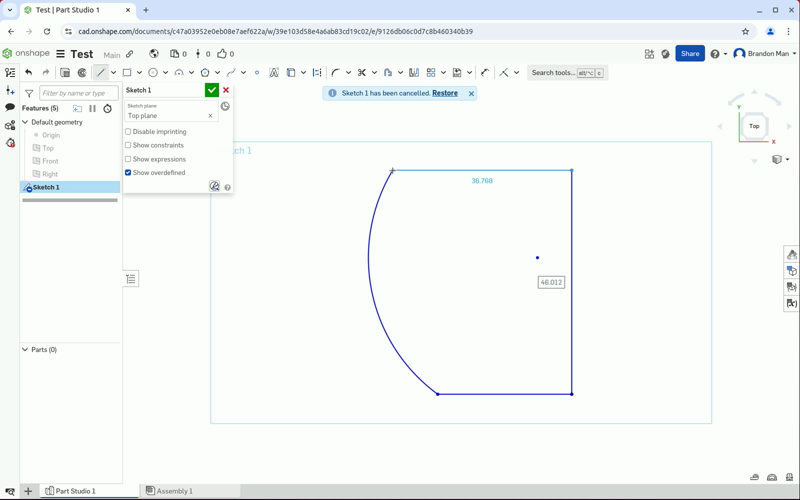
click(392, 170)
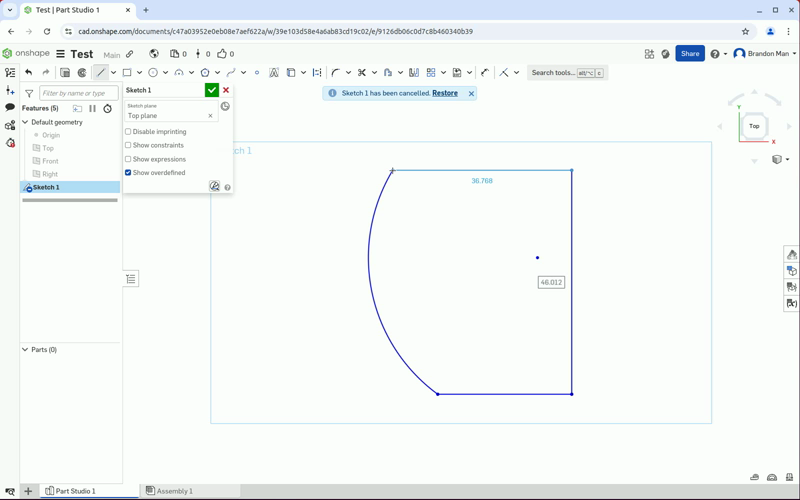
key(esc)
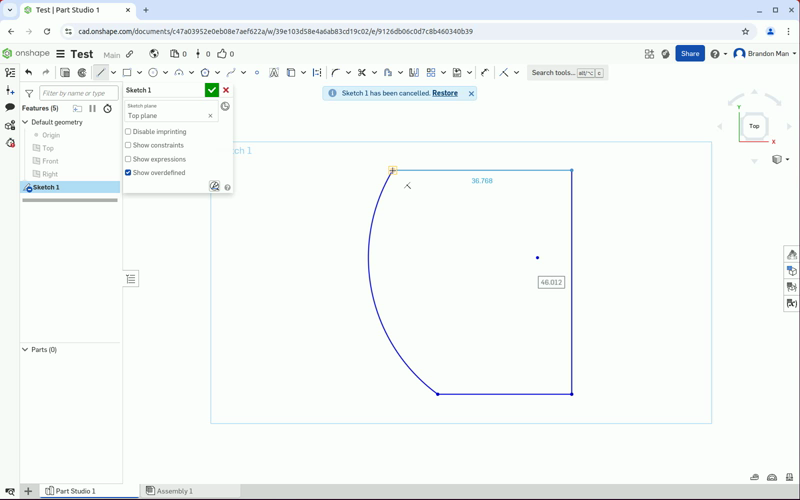
mouse_move(502, 229)
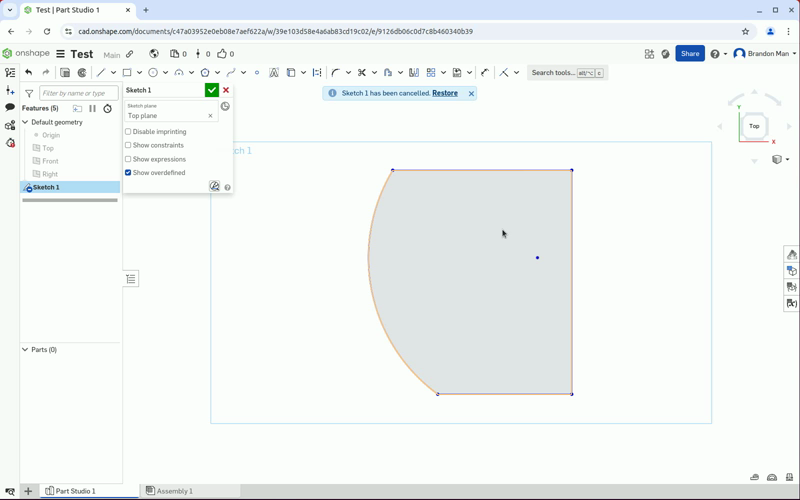
click(502, 229)
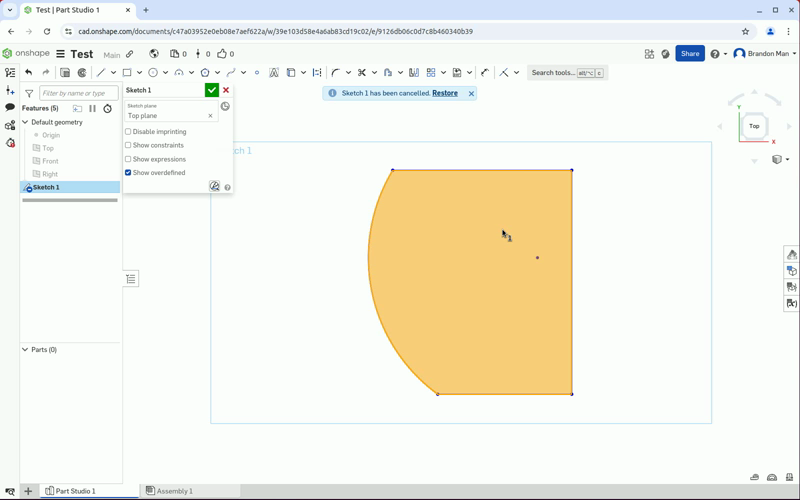
mouse_move(73, 352)
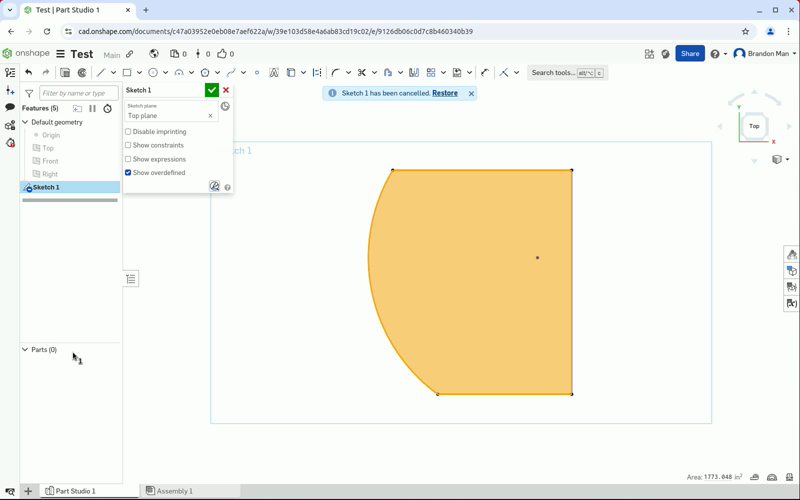
key(shift+y)
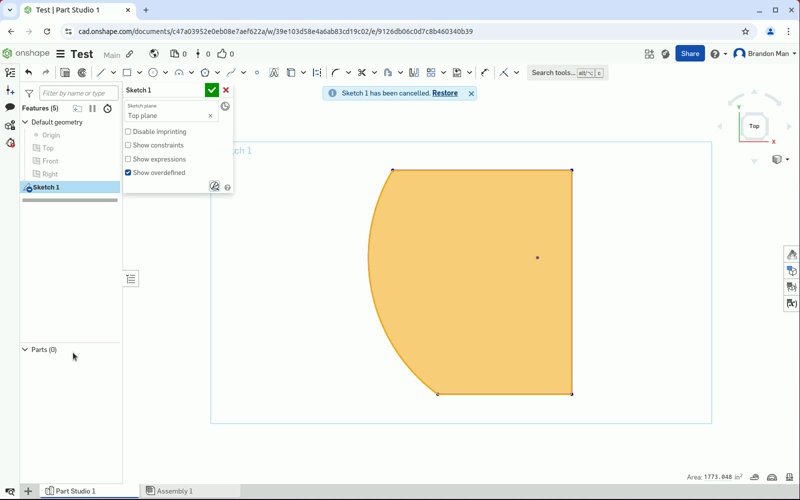
key(shift+e)
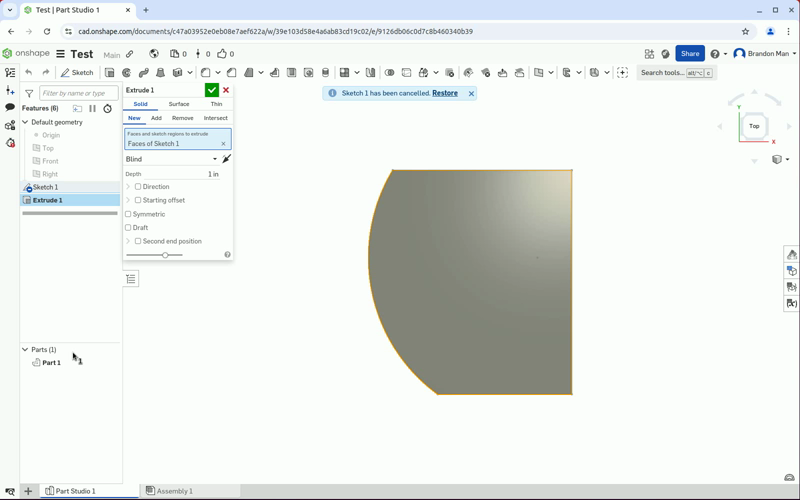
mouse_move(143, 106)
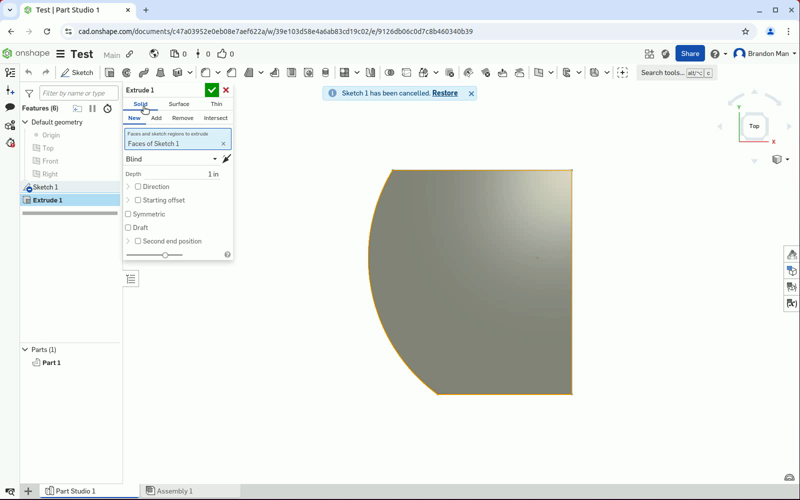
click(143, 106)
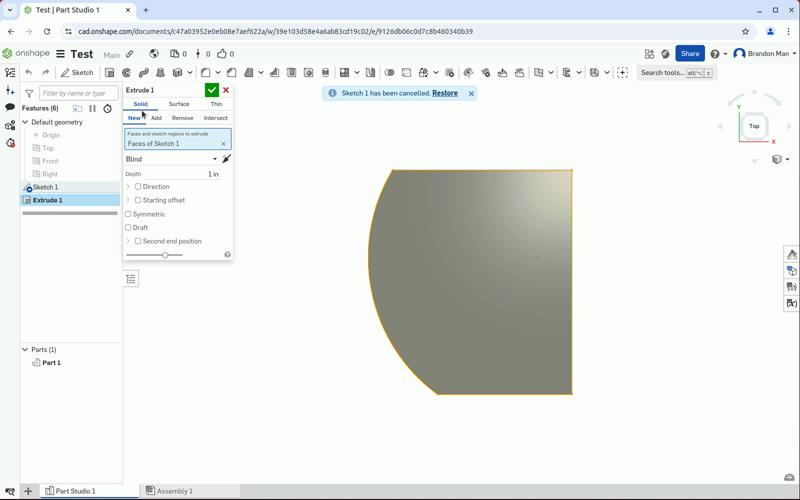
mouse_move(137, 120)
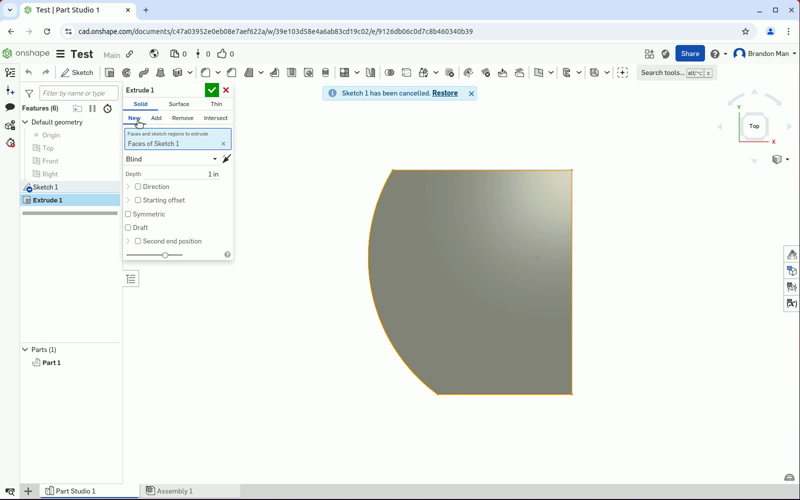
click(137, 120)
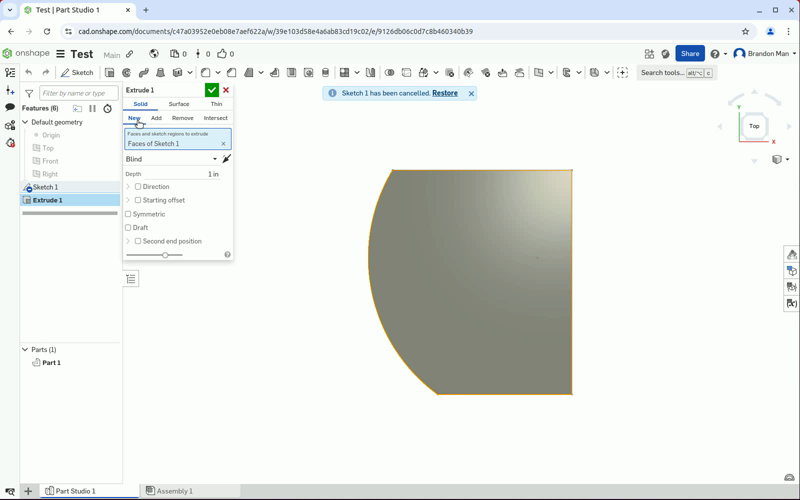
key(tab, 4)
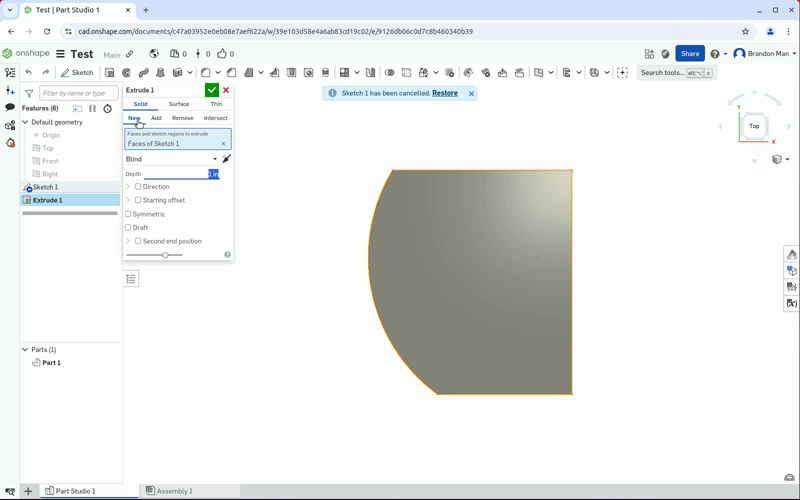
text(0.481)
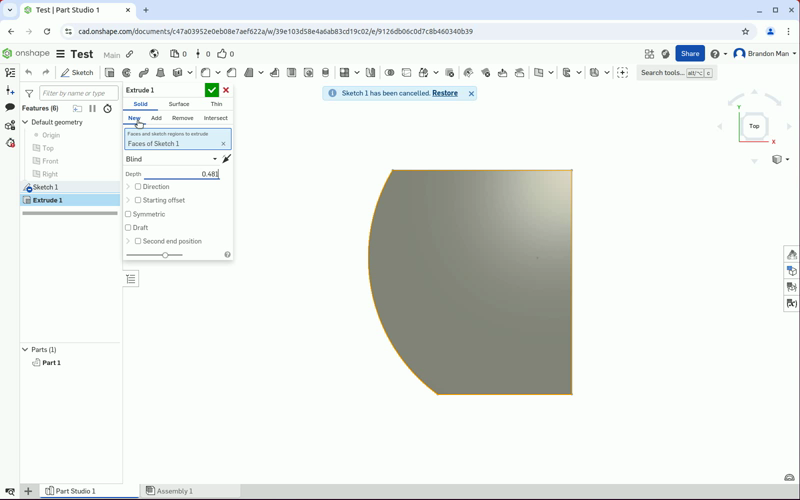
key(enter)
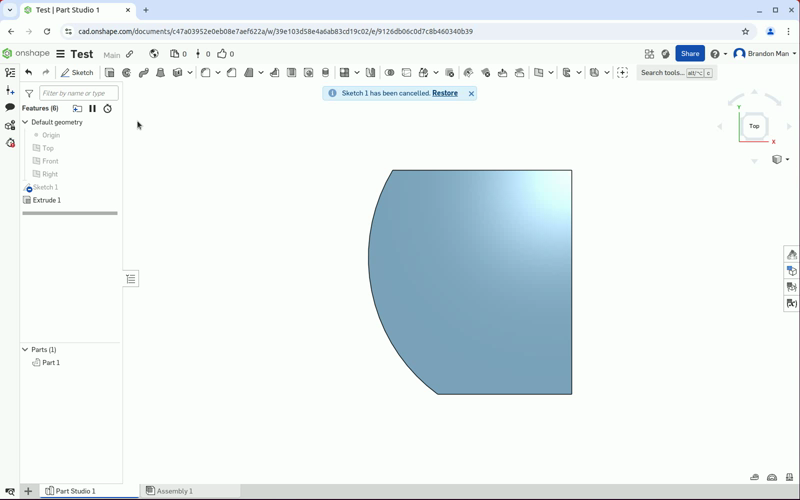
key(shift+h)
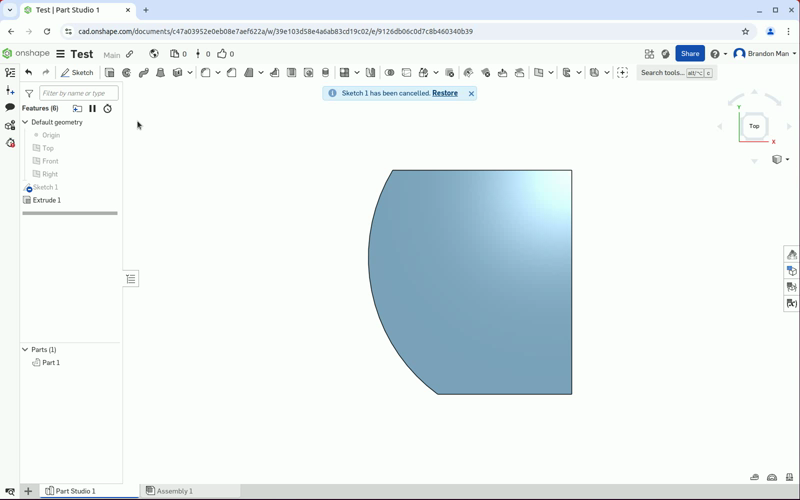
key(shift+h)
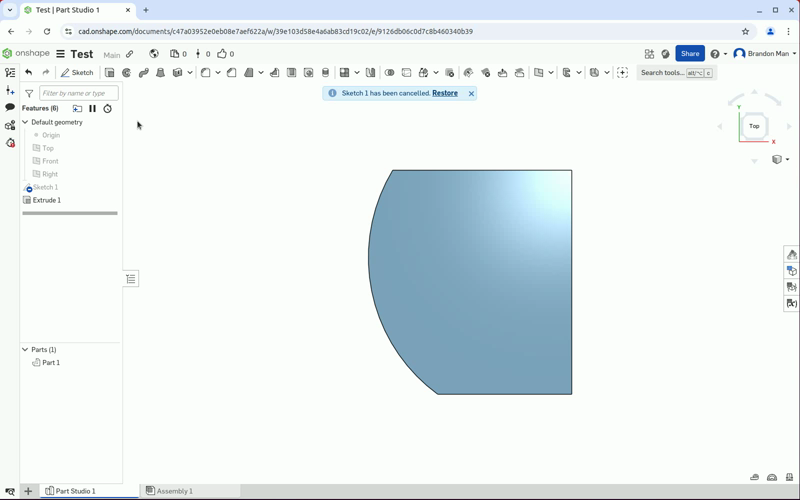
mouse_move(73, 189)
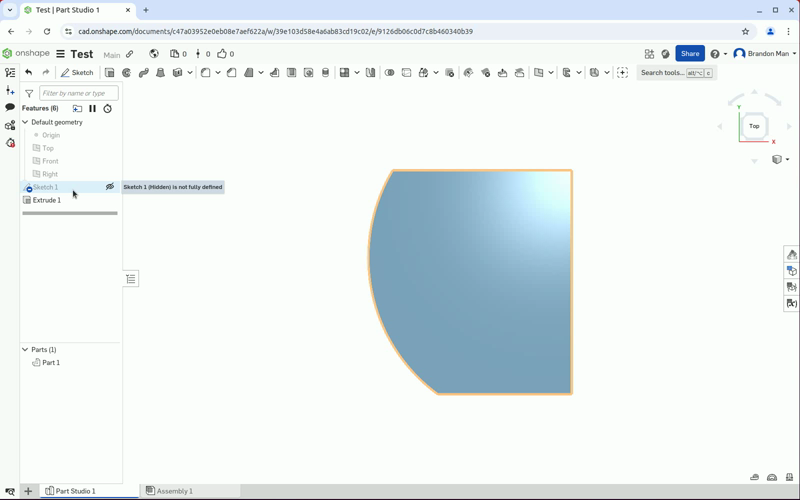
click(73, 189)
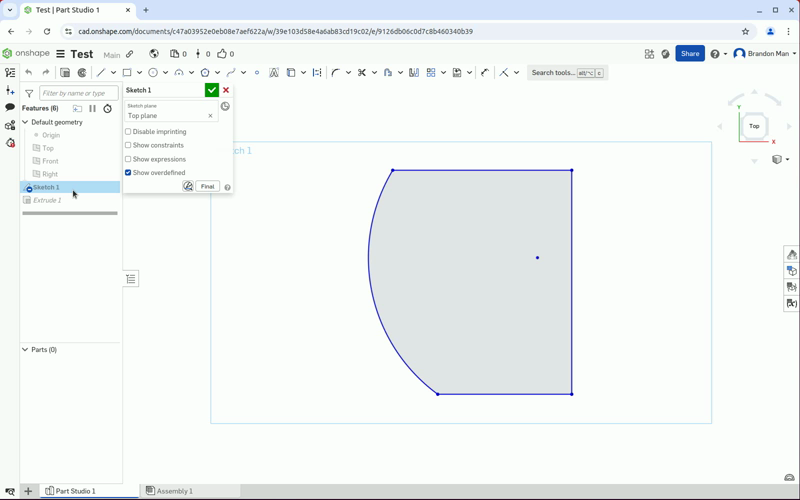
mouse_move(229, 92)
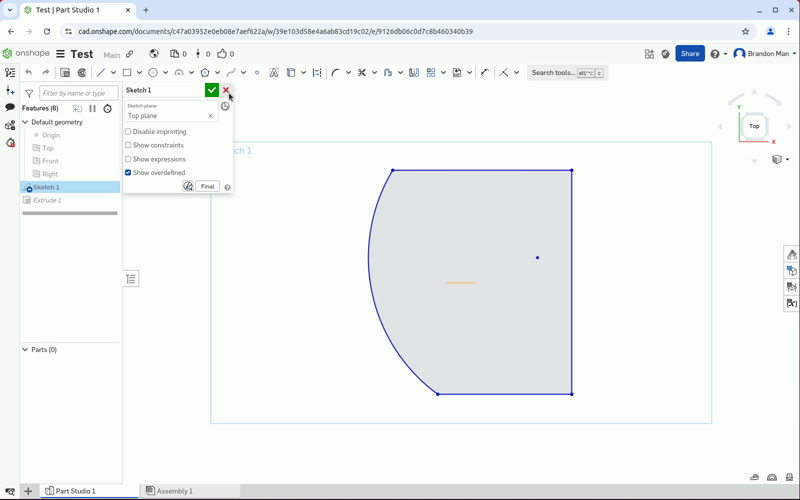
click(229, 92)
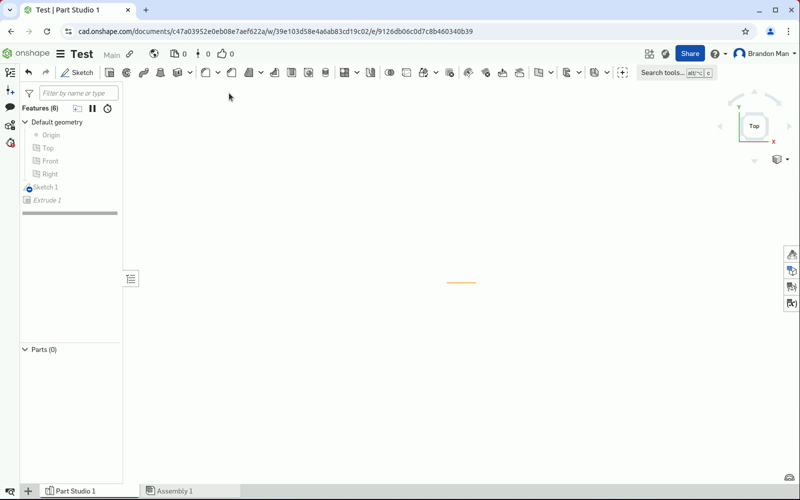
mouse_move(541, 75)
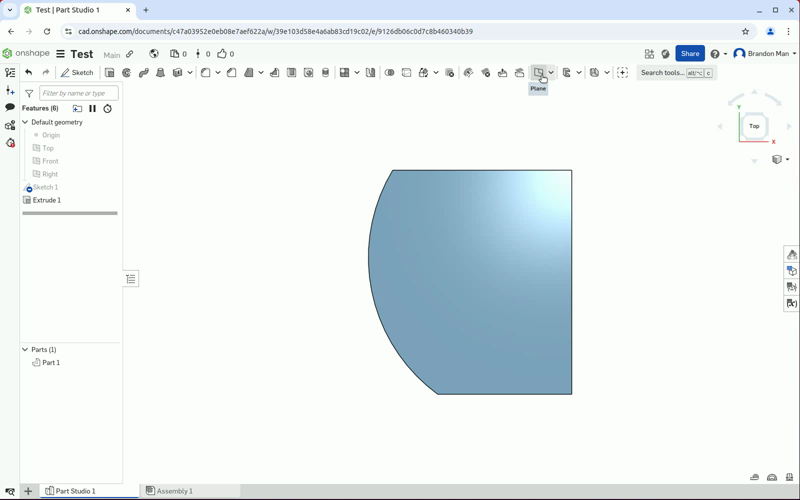
click(541, 75)
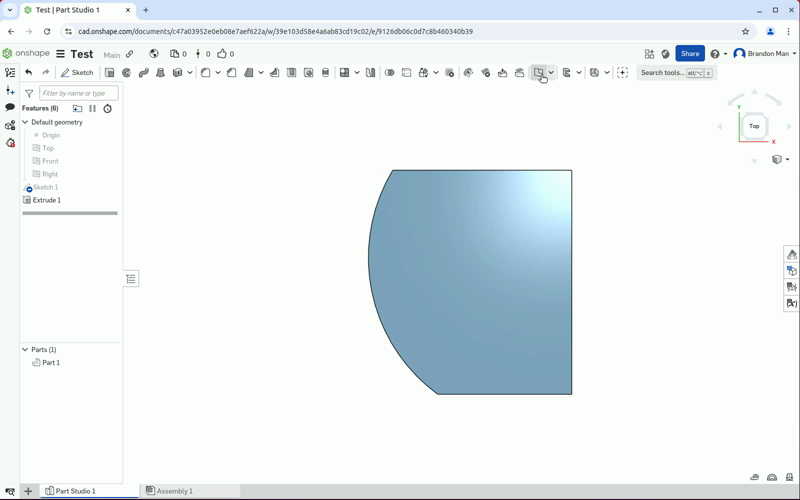
mouse_move(73, 150)
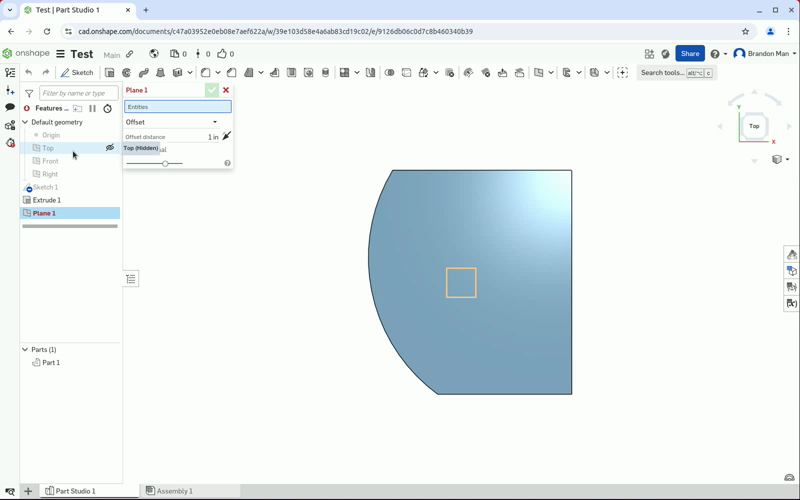
click(73, 150)
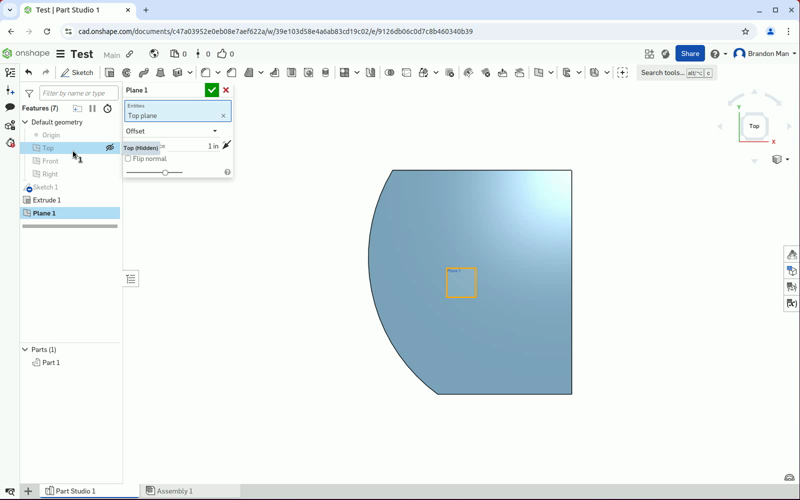
key(tab, 2)
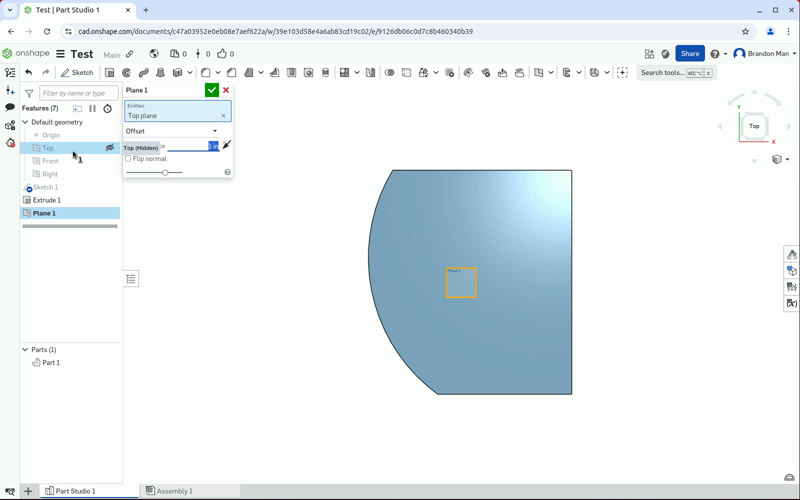
text(0.493)
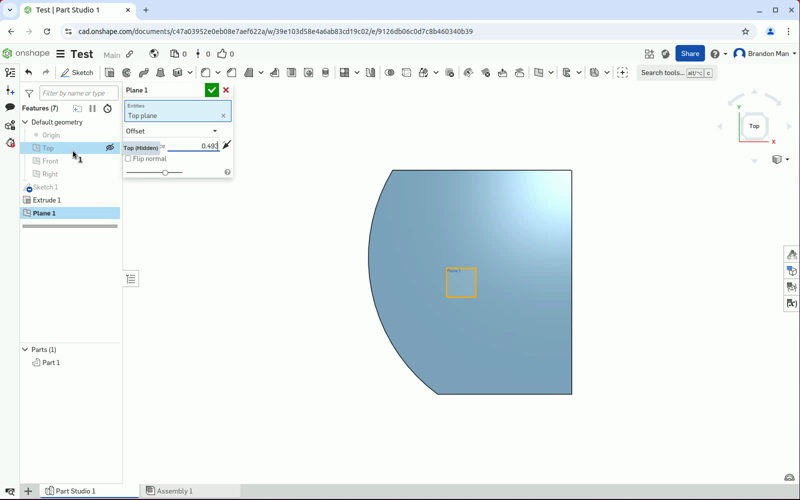
key(enter, 2)
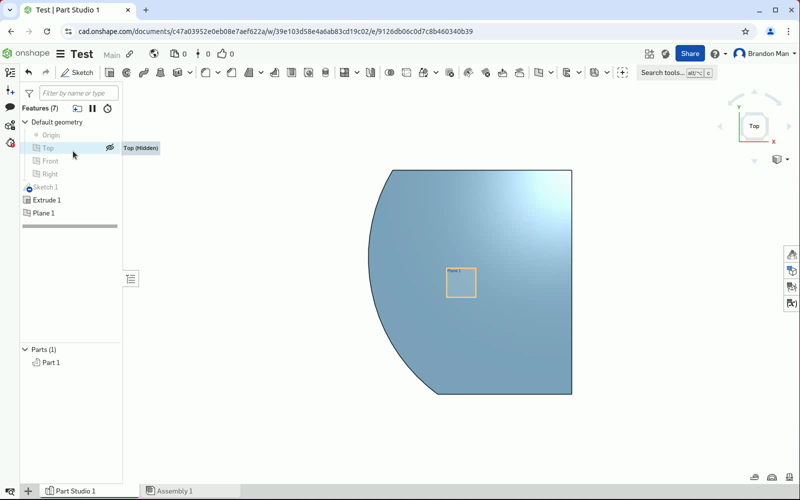
key(shift+s)
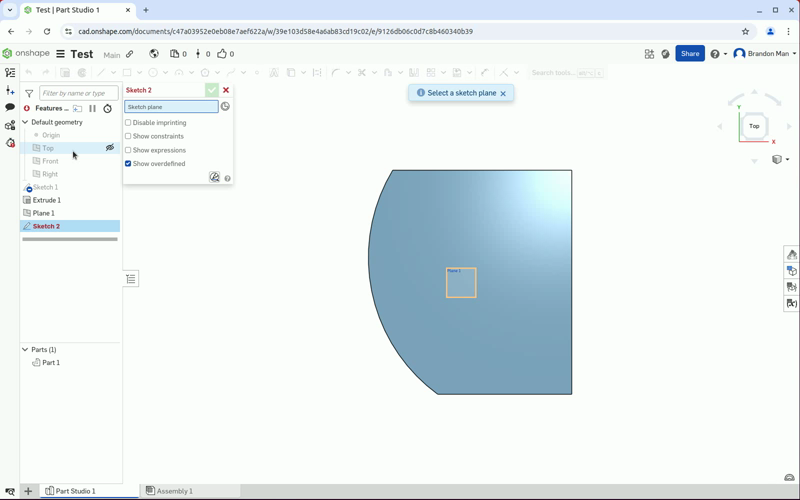
mouse_move(73, 215)
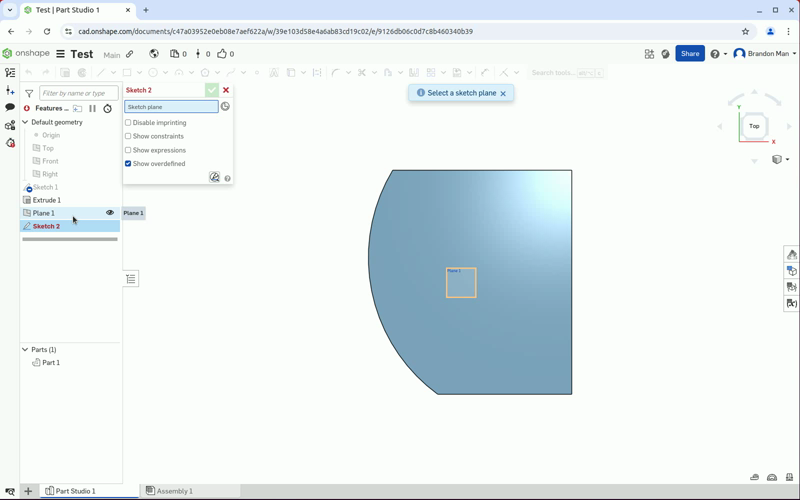
click(73, 215)
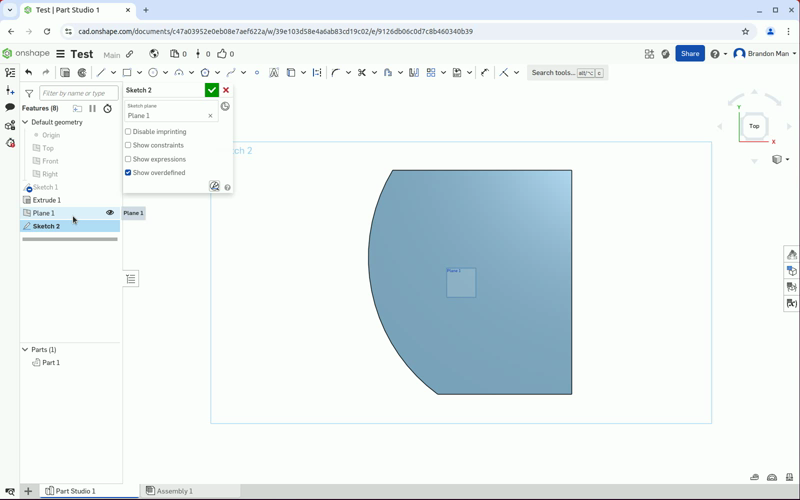
mouse_move(73, 352)
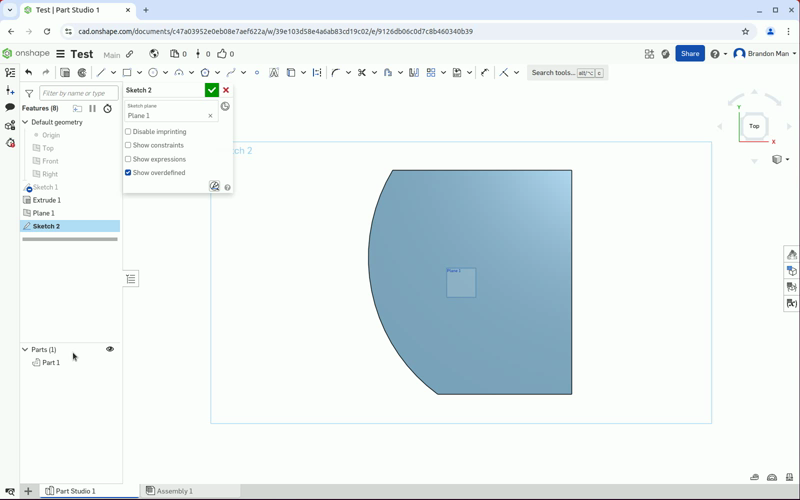
key(y)
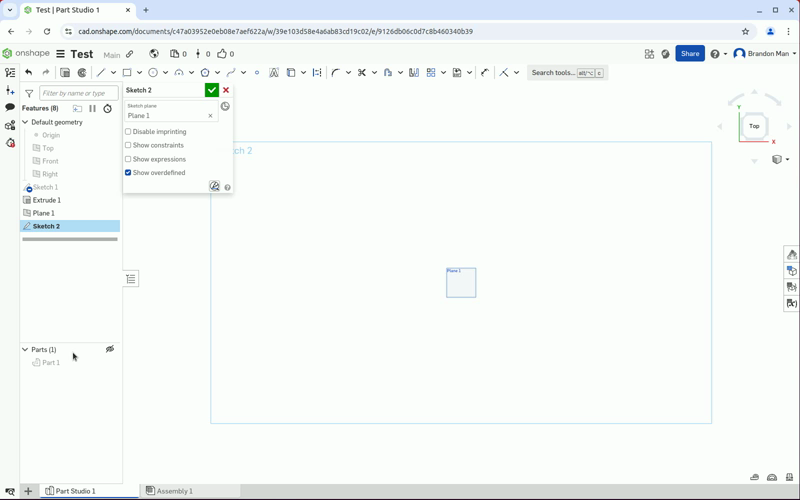
key(c)
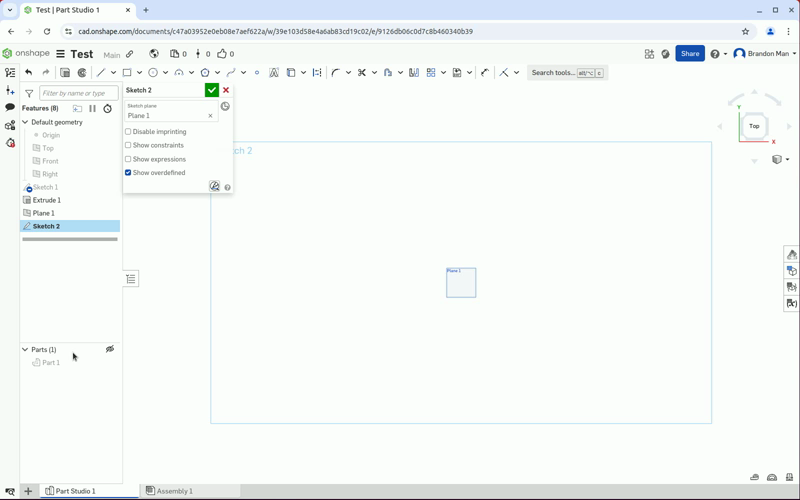
key_down(shift)
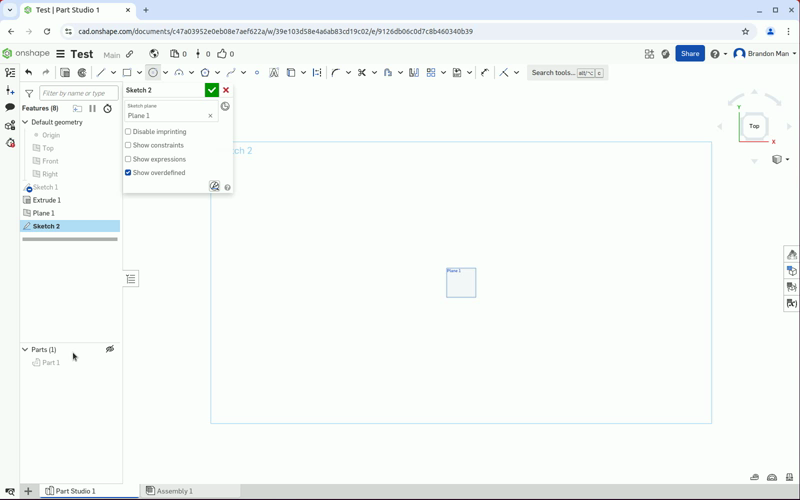
mouse_move(479, 249)
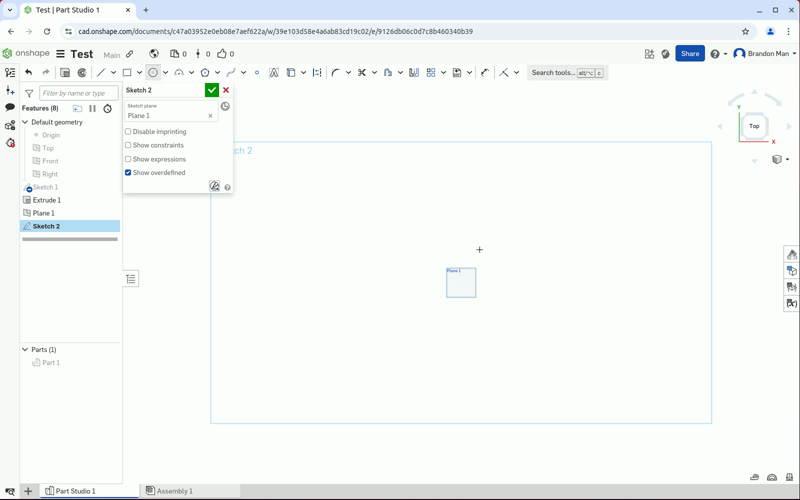
click(479, 249)
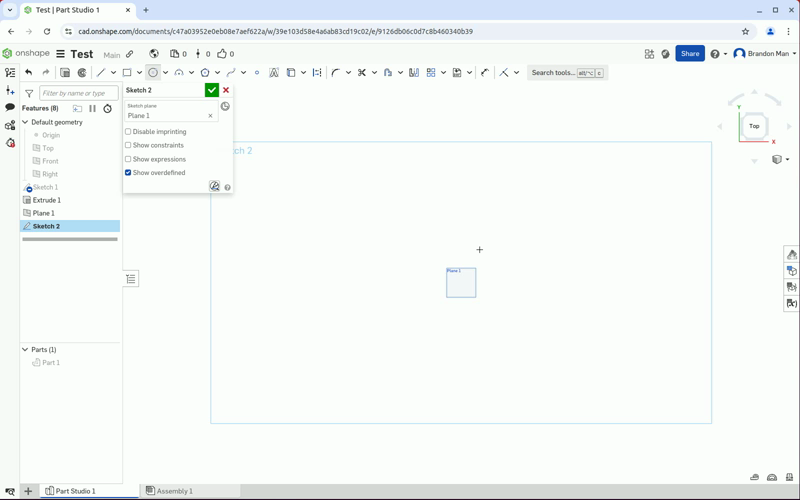
key_up(shift)
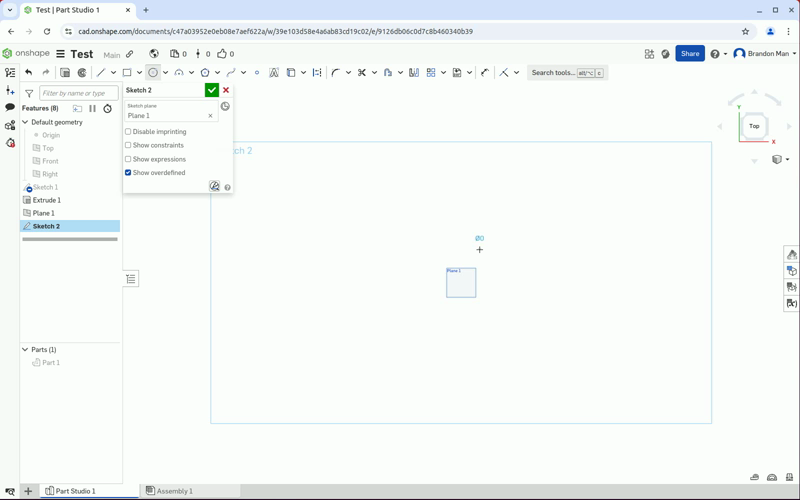
mouse_move(491, 249)
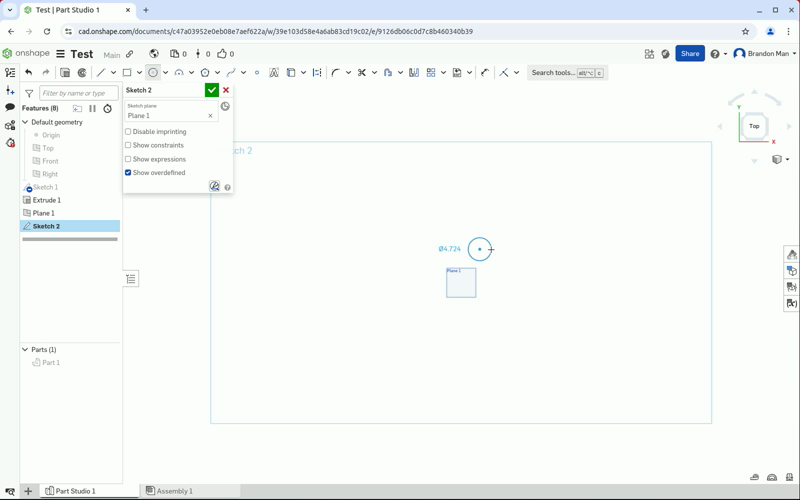
click(491, 249)
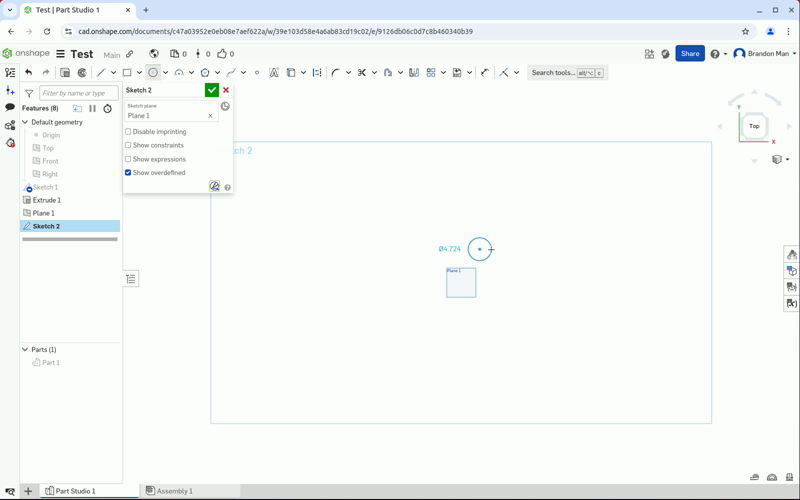
key(esc)
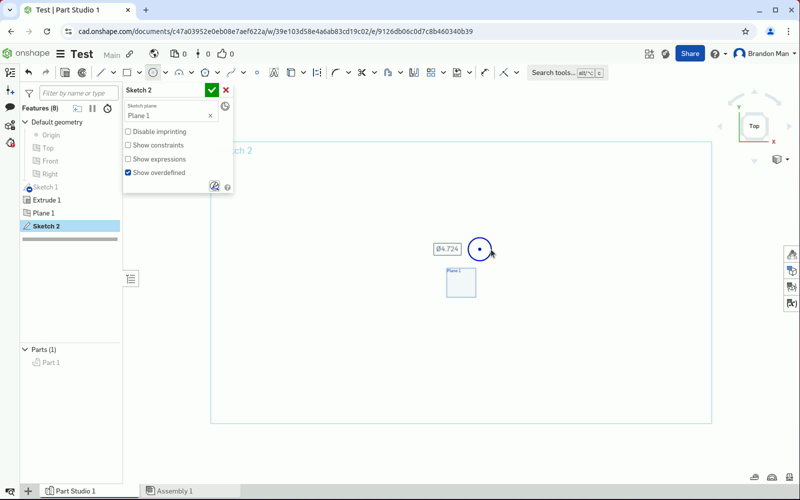
key(c)
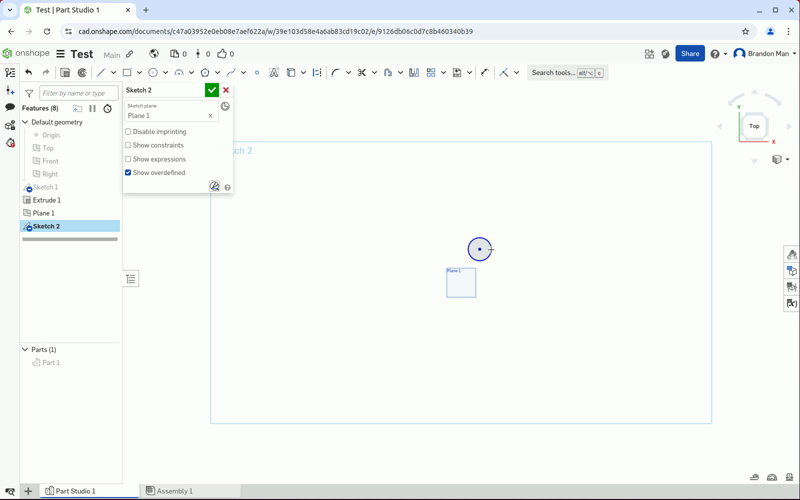
key_down(shift)
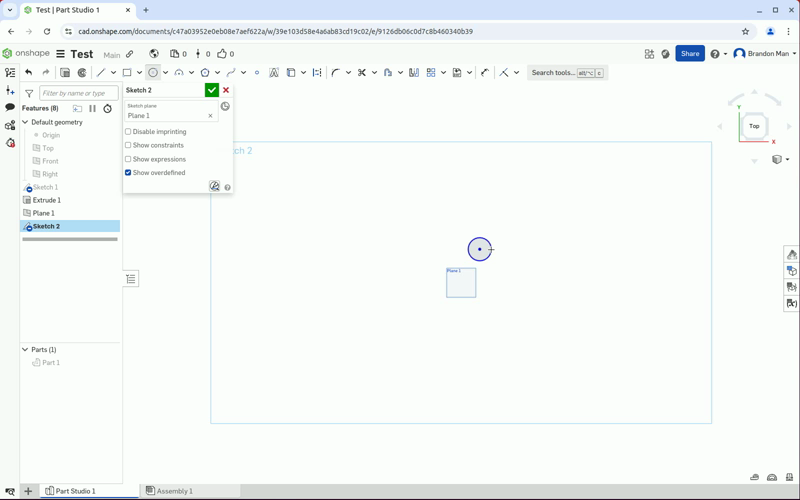
mouse_move(479, 249)
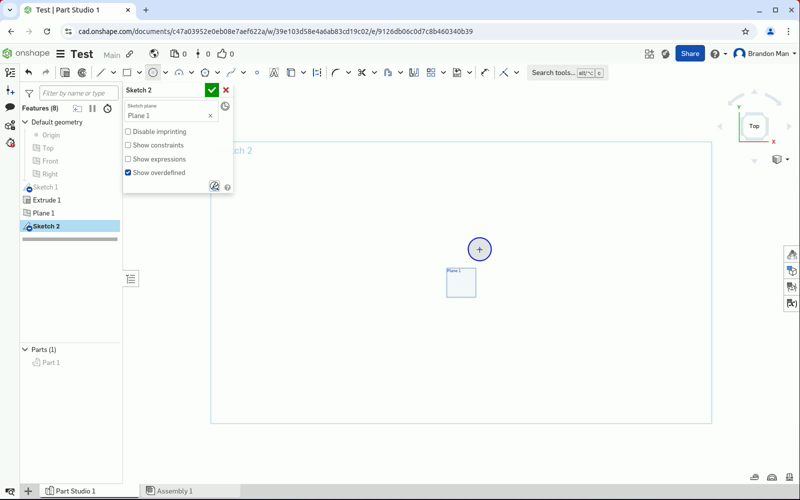
click(479, 249)
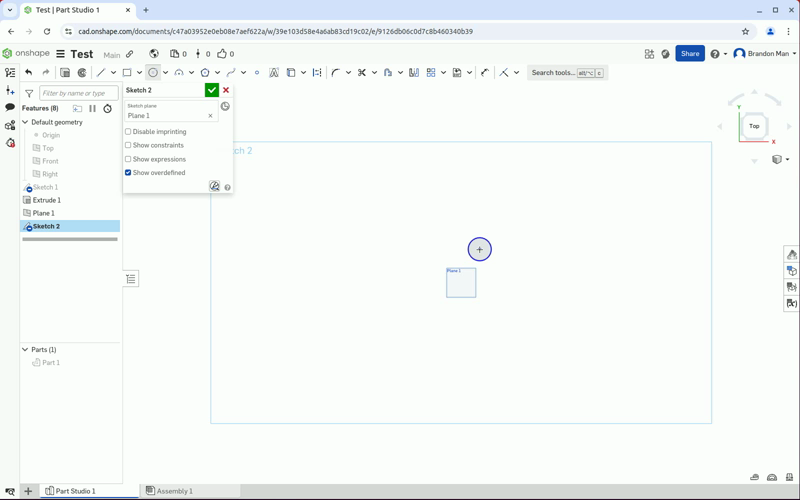
key_up(shift)
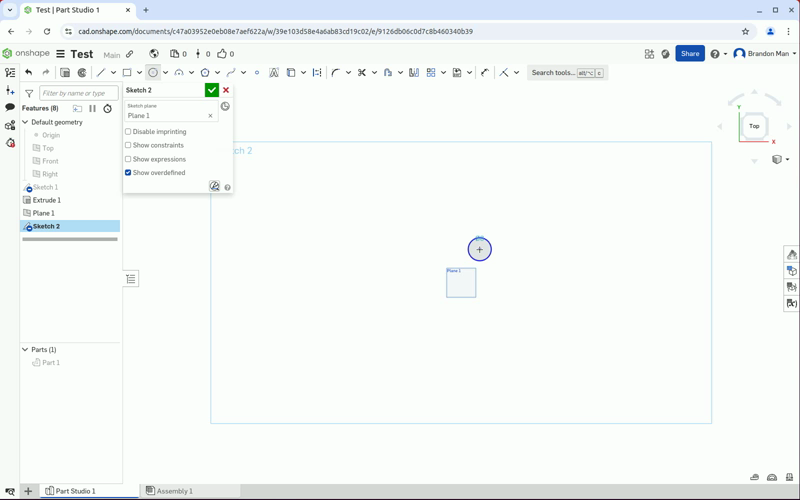
mouse_move(488, 249)
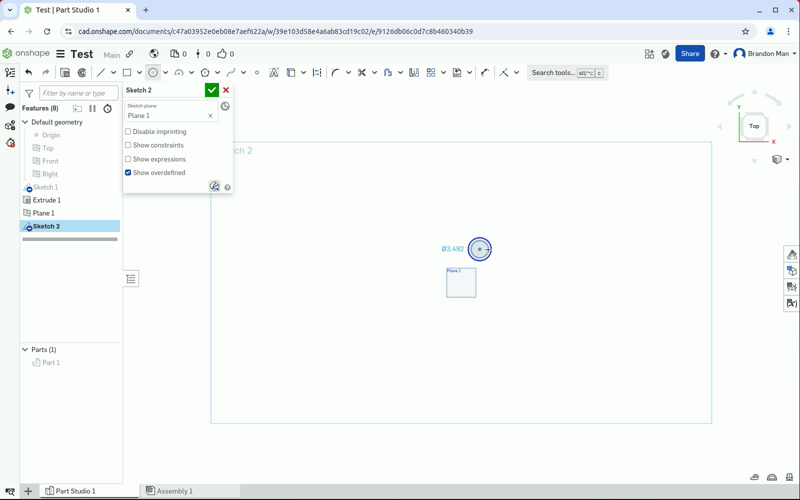
scroll(6)
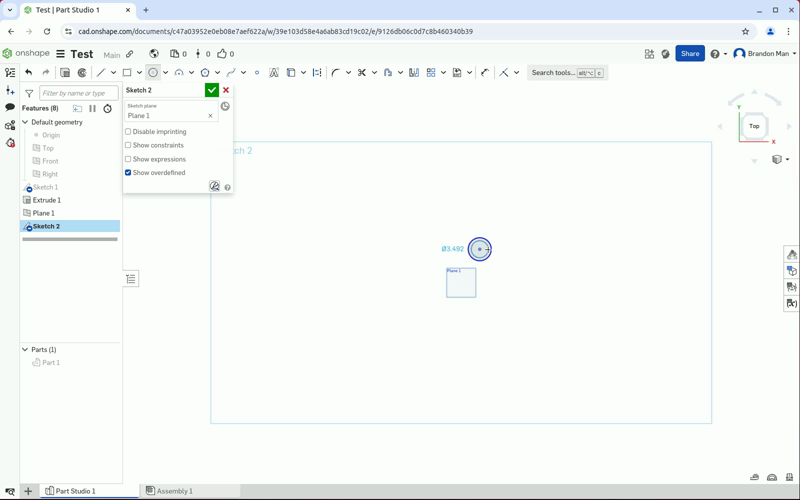
scroll(6)
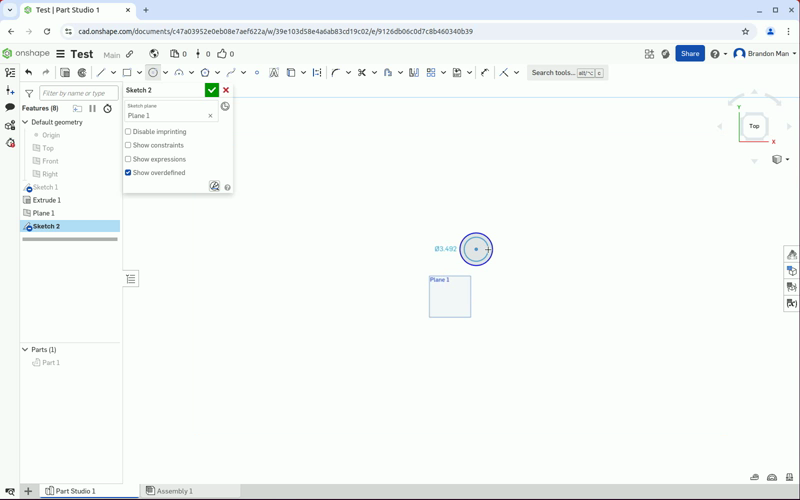
scroll(6)
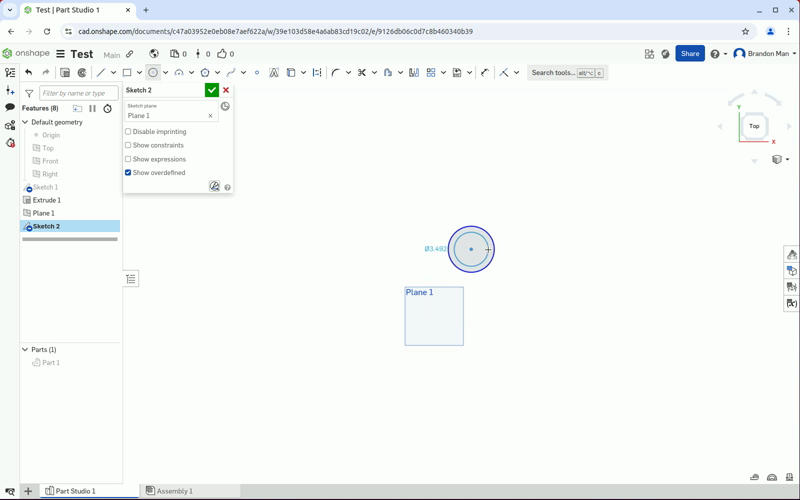
scroll(6)
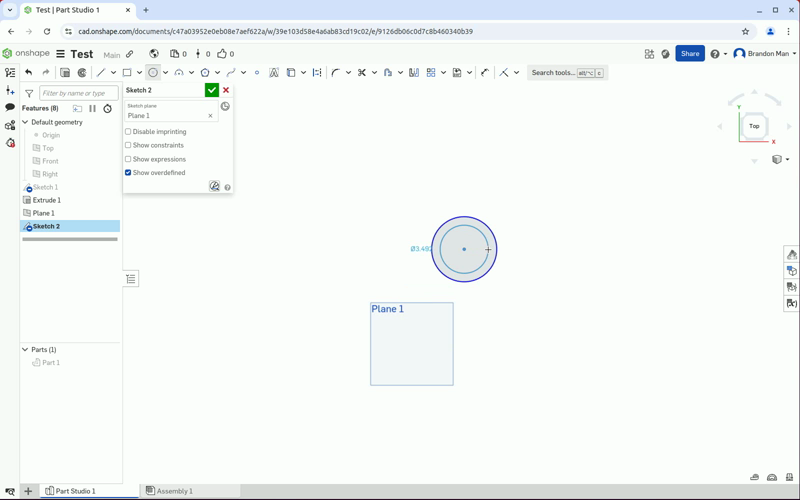
scroll(6)
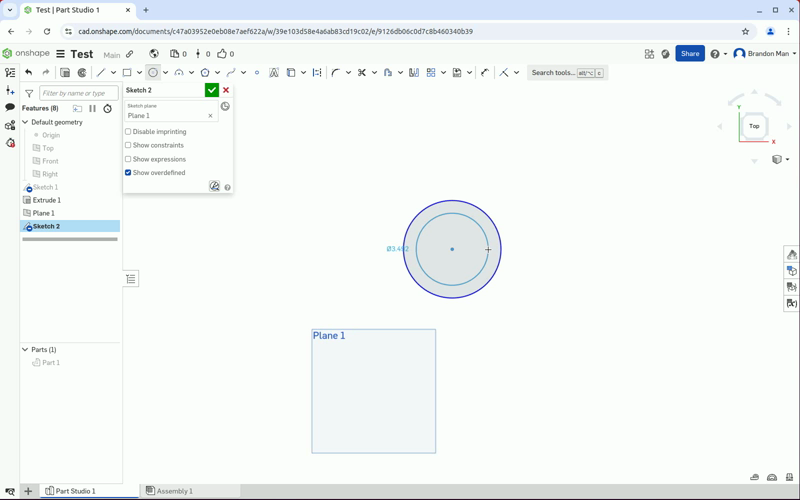
scroll(6)
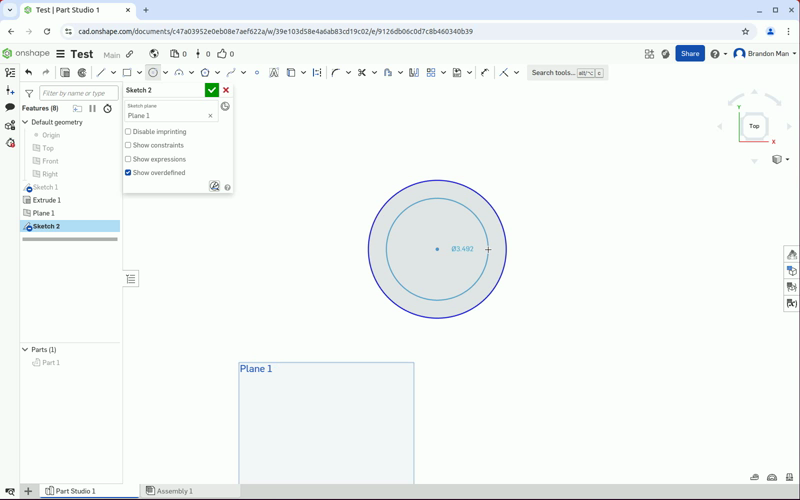
scroll(6)
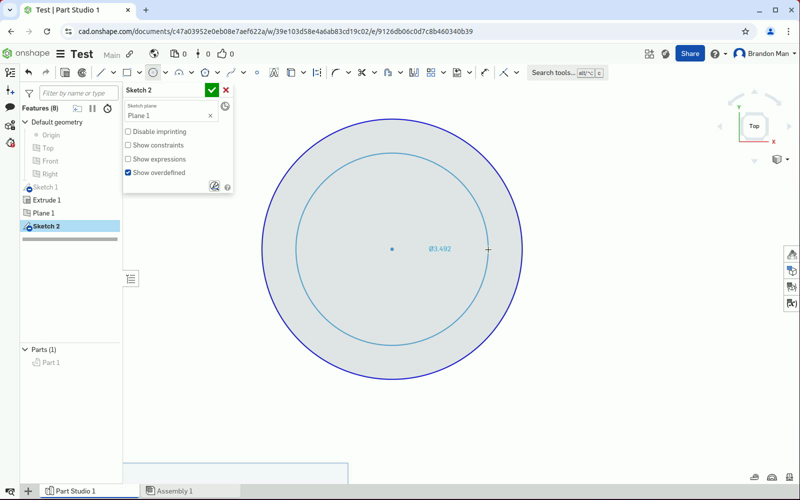
click(488, 249)
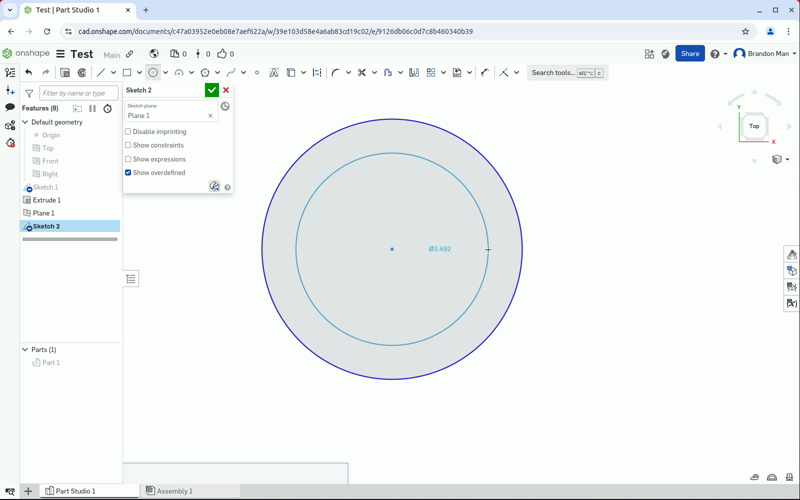
scroll(-6)
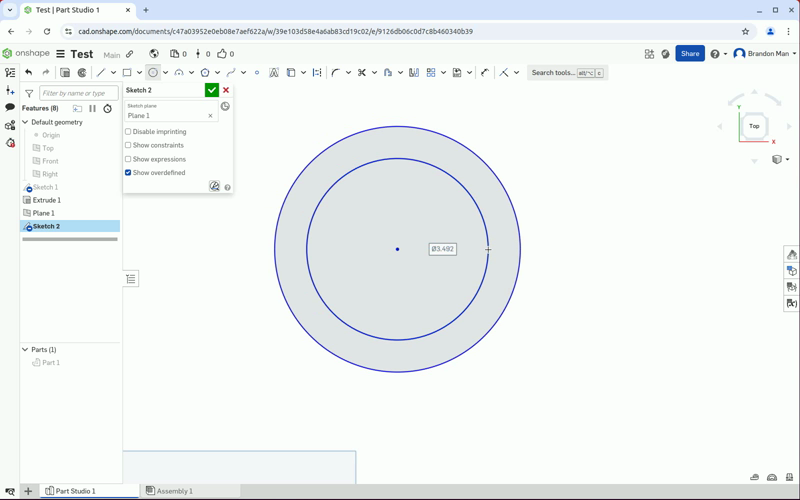
scroll(-6)
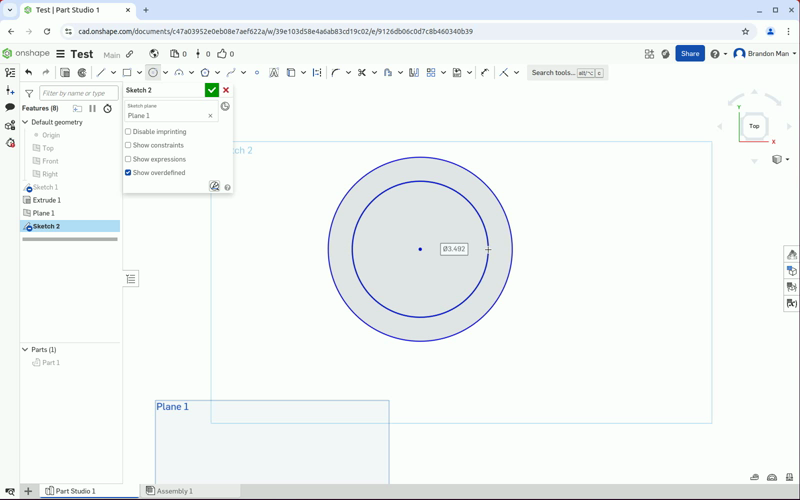
scroll(-6)
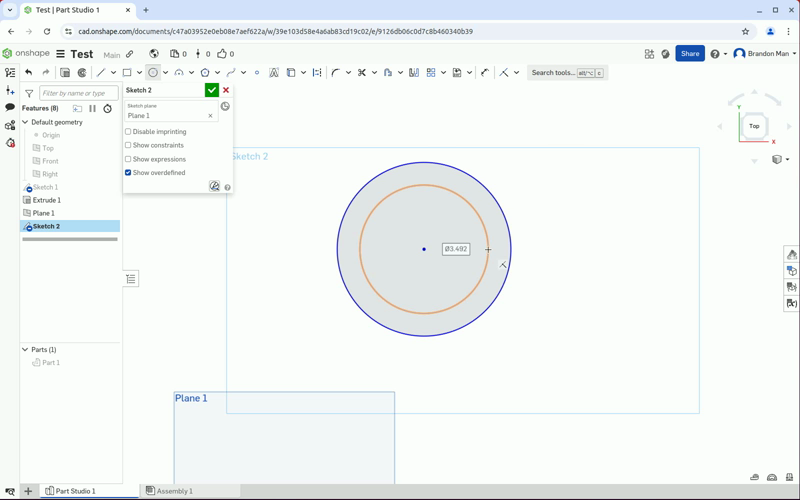
scroll(-6)
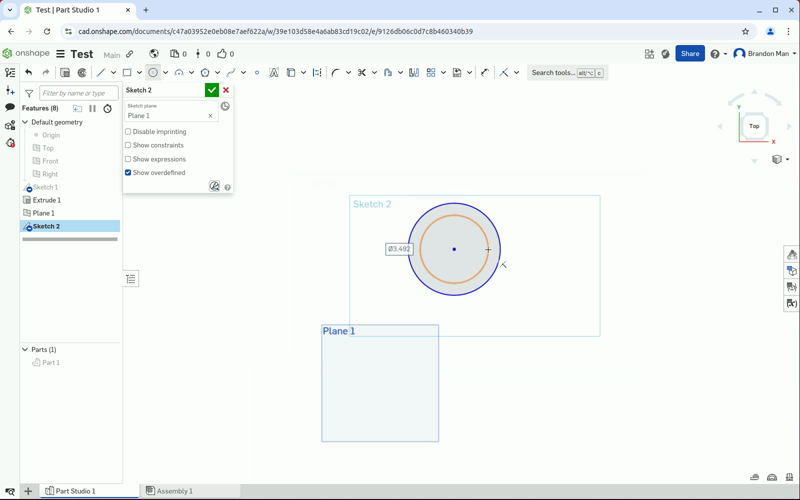
scroll(-6)
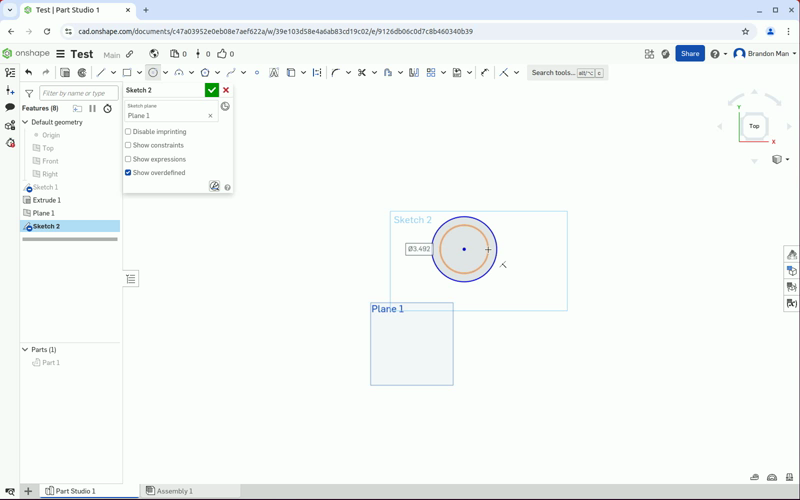
scroll(-6)
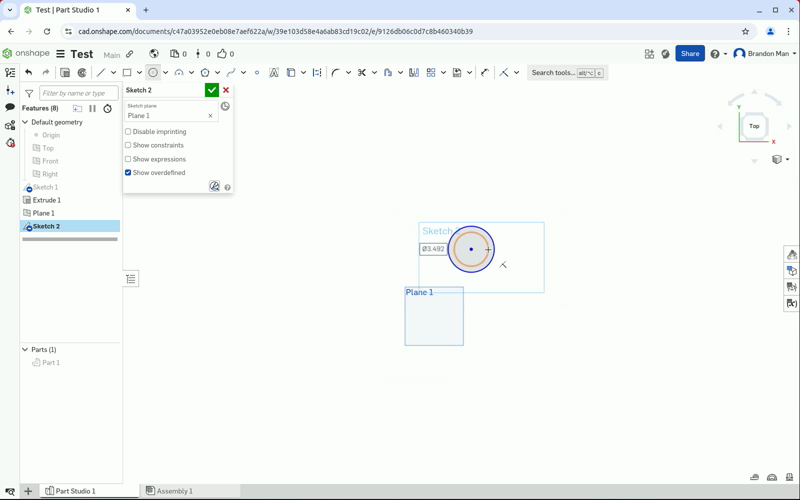
scroll(-6)
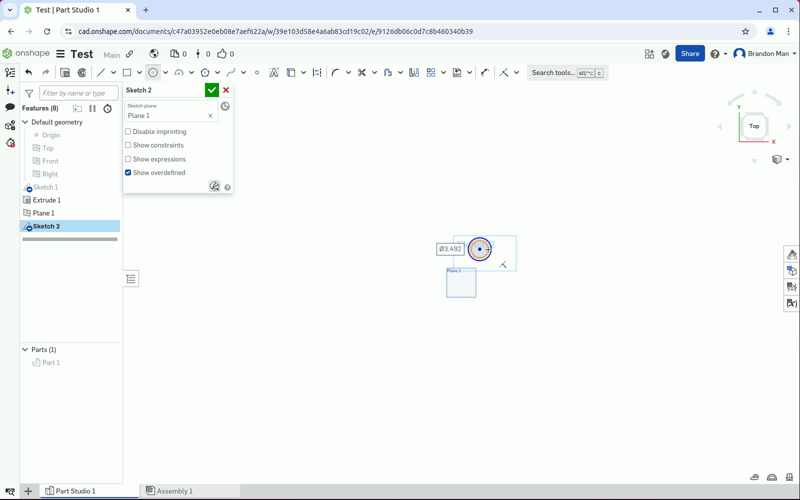
key(esc)
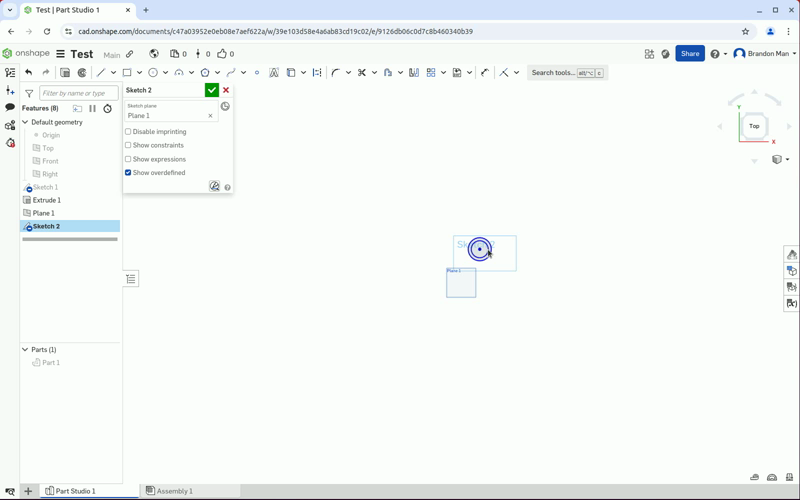
mouse_move(474, 241)
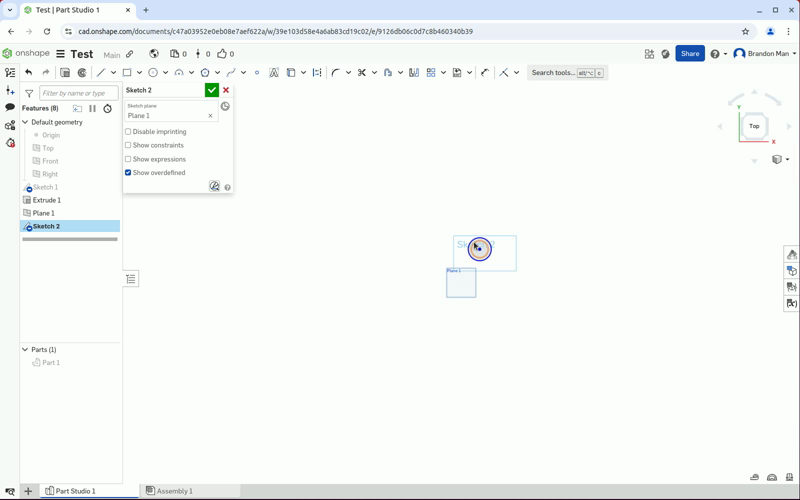
scroll(6)
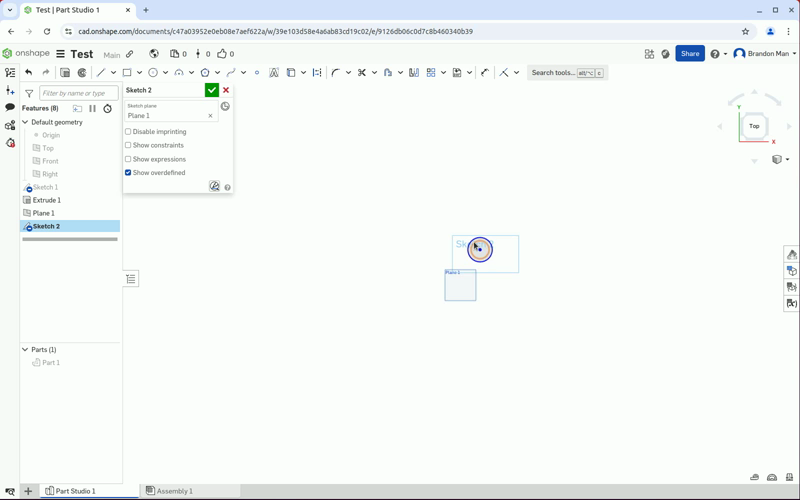
scroll(6)
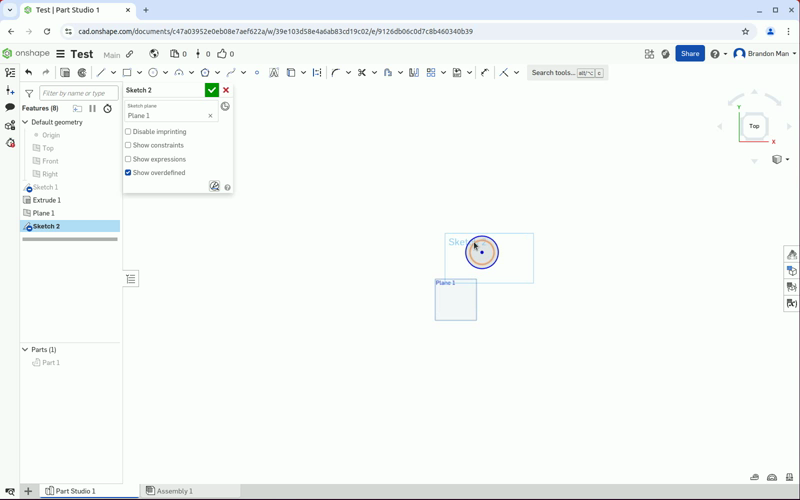
scroll(6)
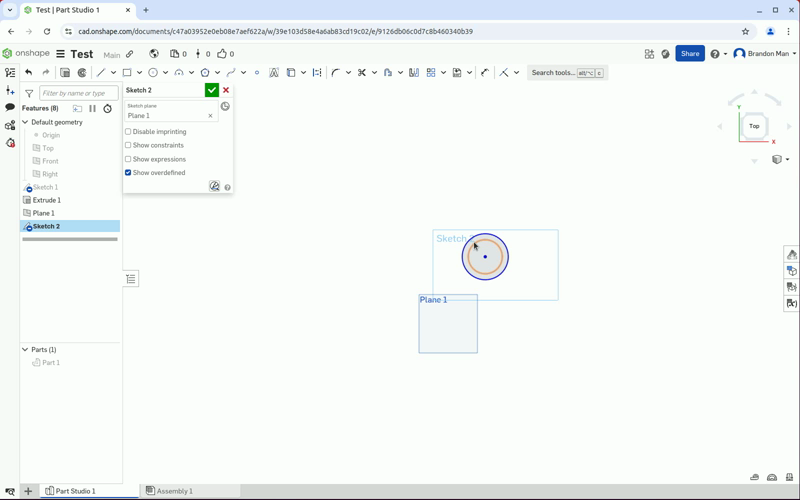
scroll(6)
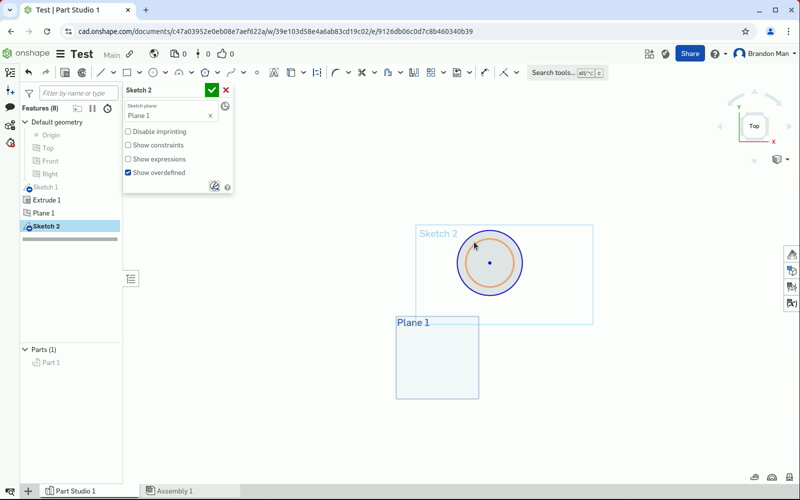
scroll(6)
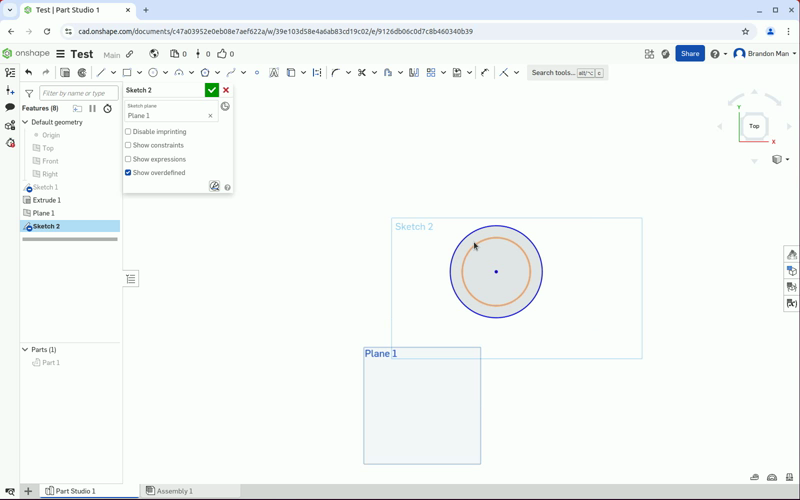
scroll(6)
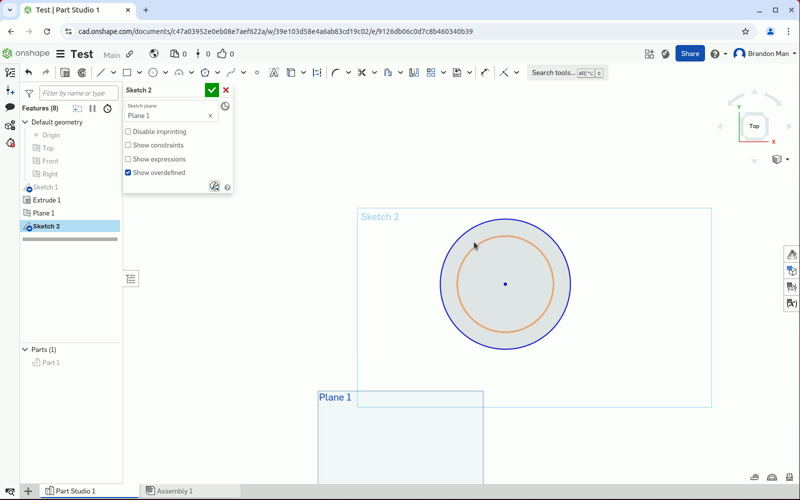
scroll(6)
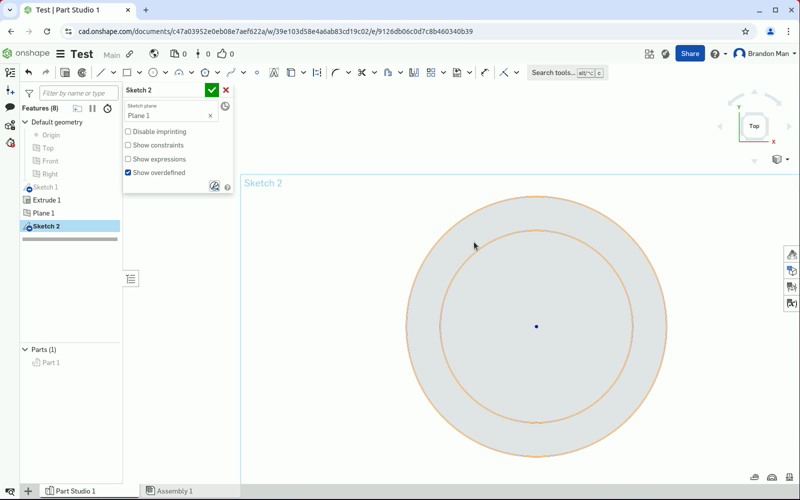
click(474, 241)
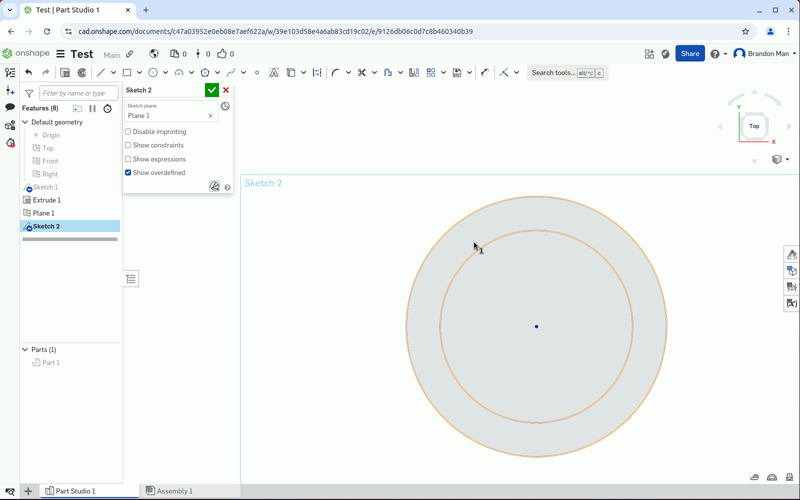
scroll(-6)
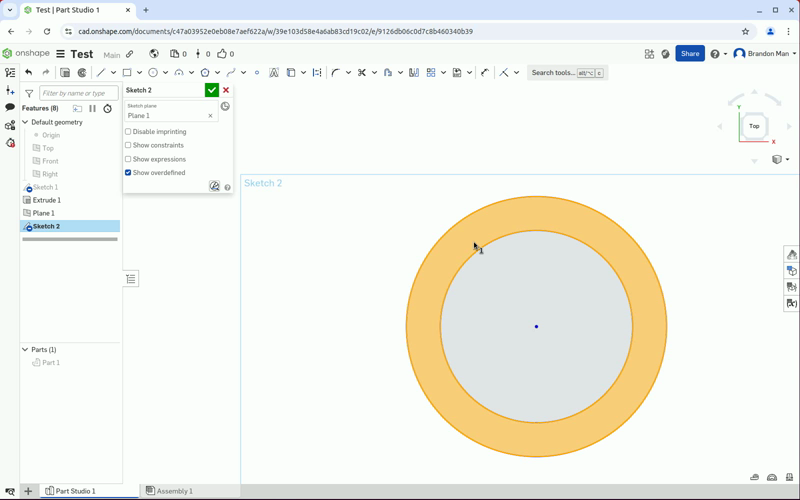
scroll(-6)
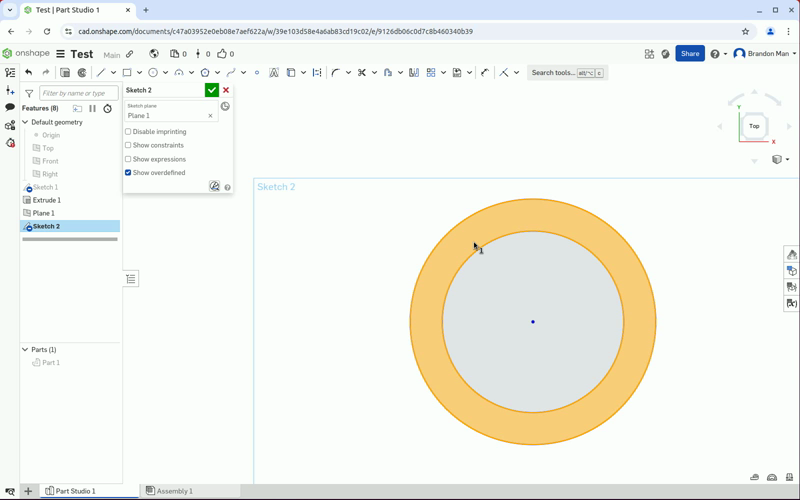
scroll(-6)
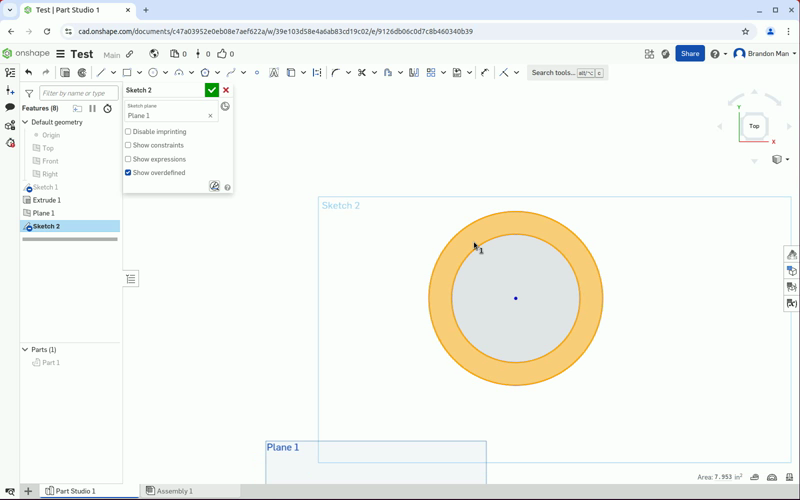
scroll(-6)
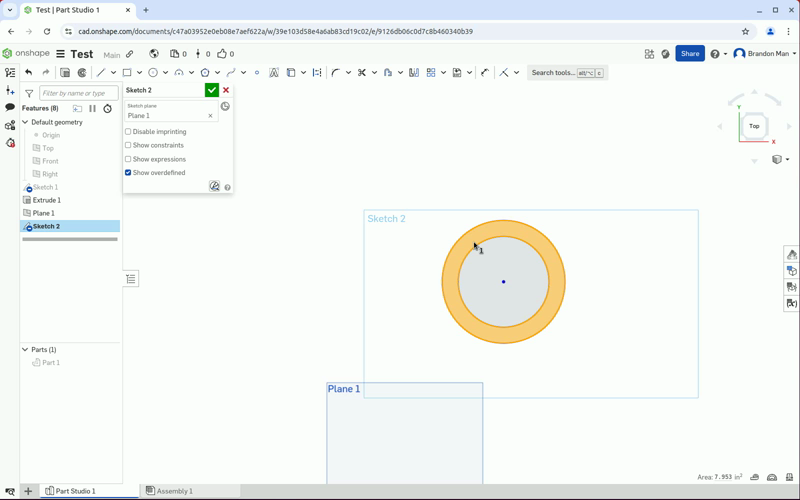
scroll(-6)
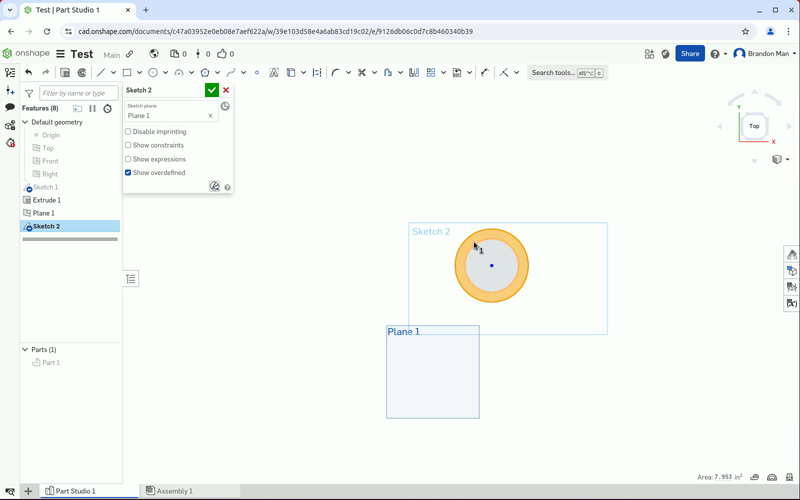
scroll(-6)
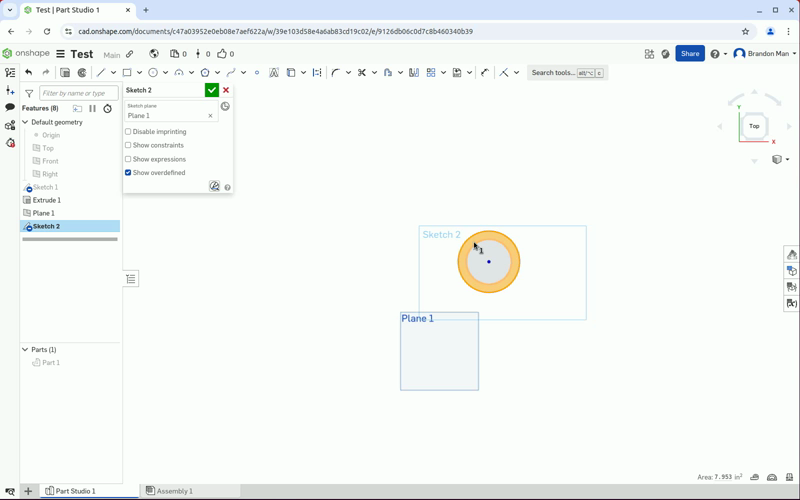
scroll(-6)
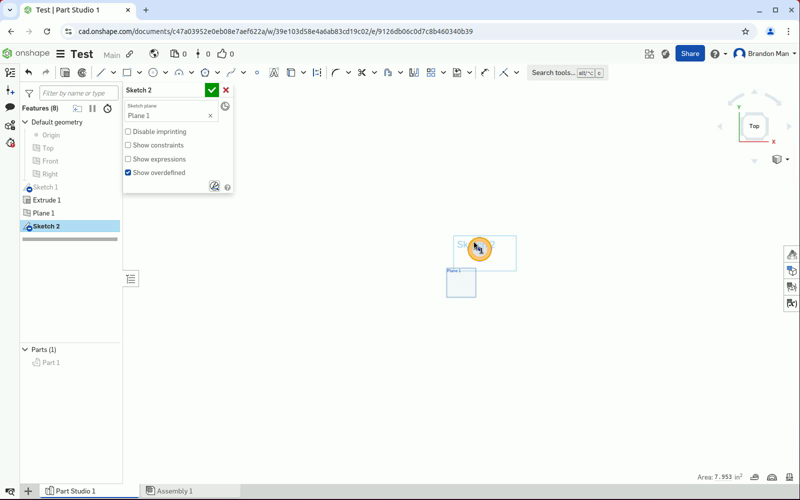
mouse_move(73, 352)
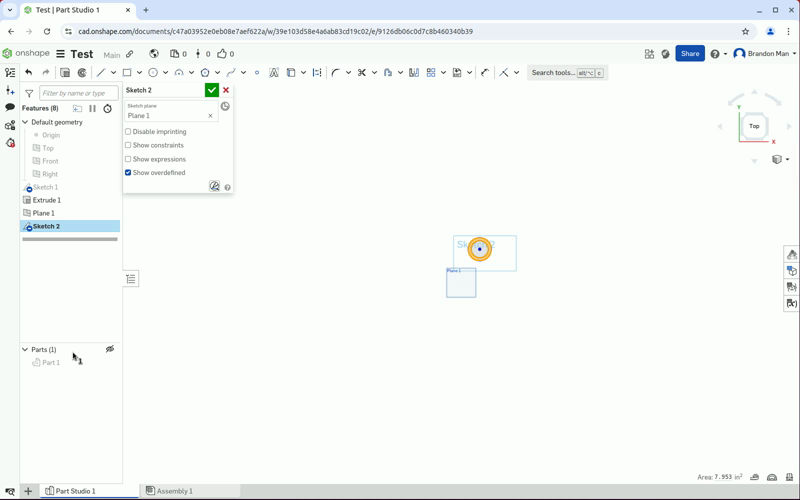
key(shift+y)
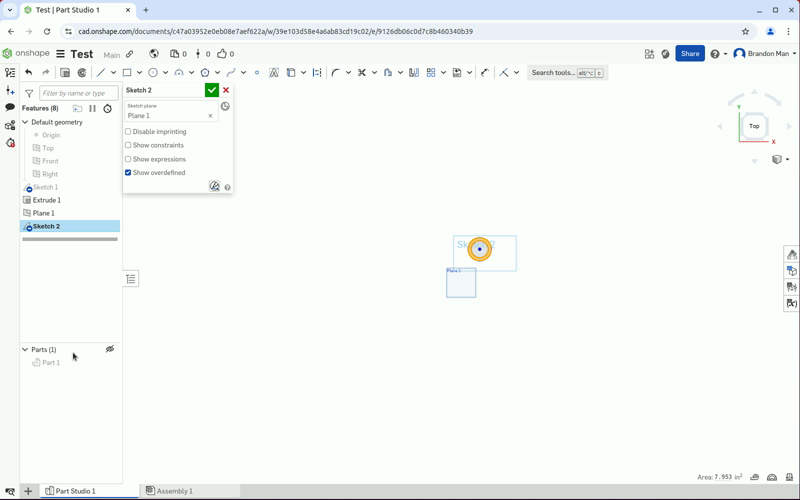
key(shift+e)
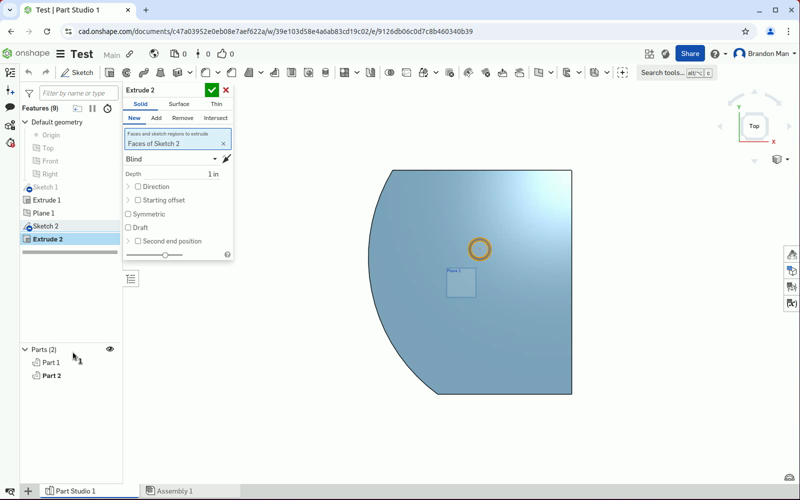
mouse_move(143, 106)
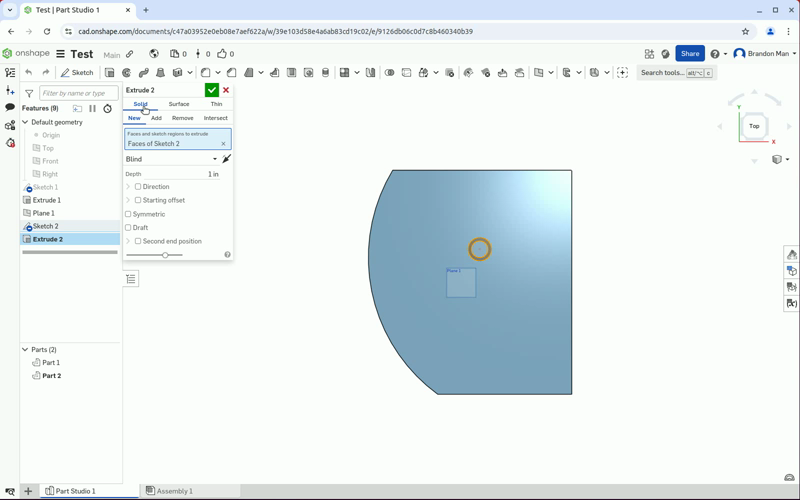
click(143, 106)
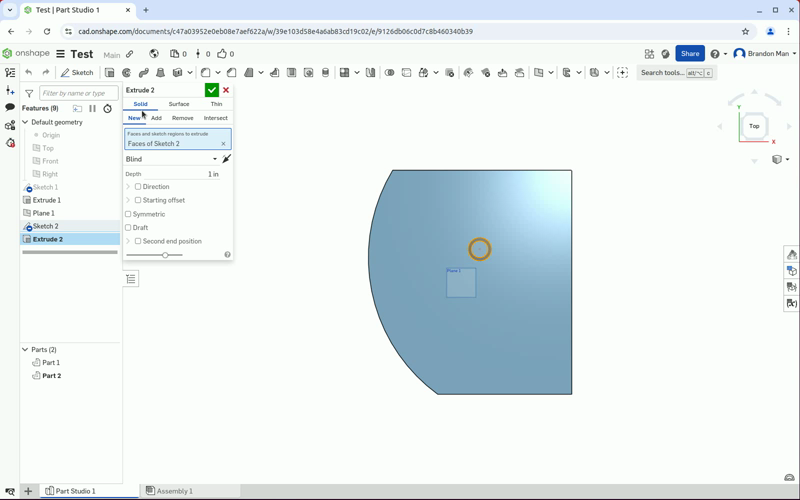
mouse_move(137, 120)
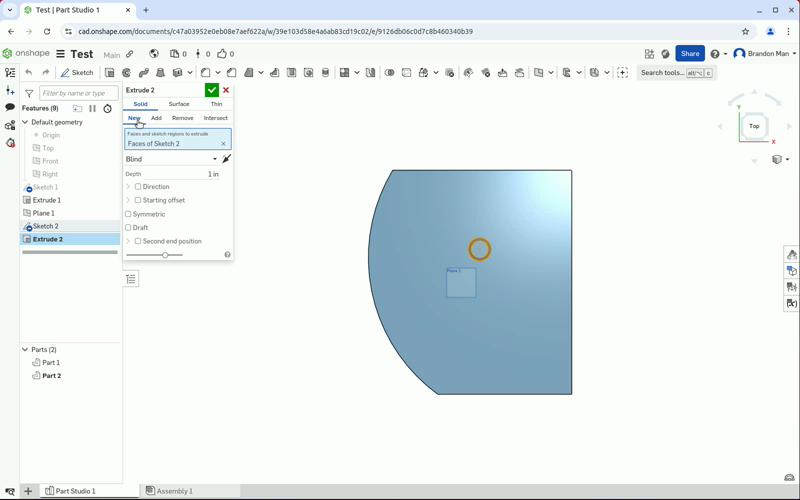
click(137, 120)
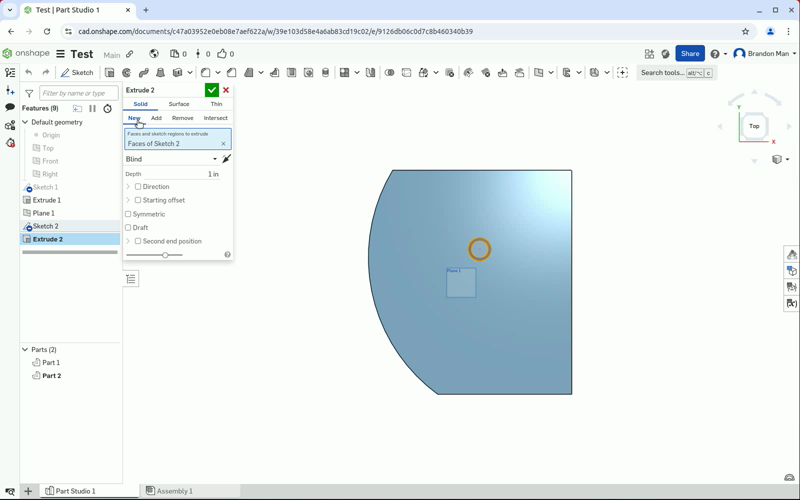
key(tab, 4)
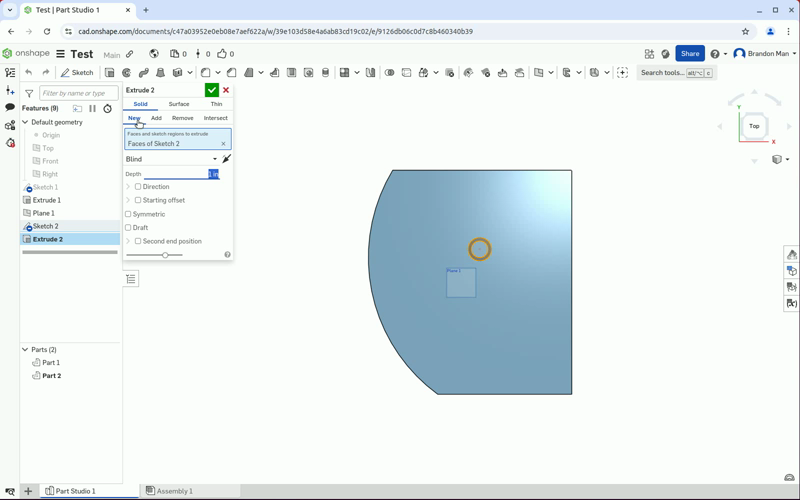
text(4.574)
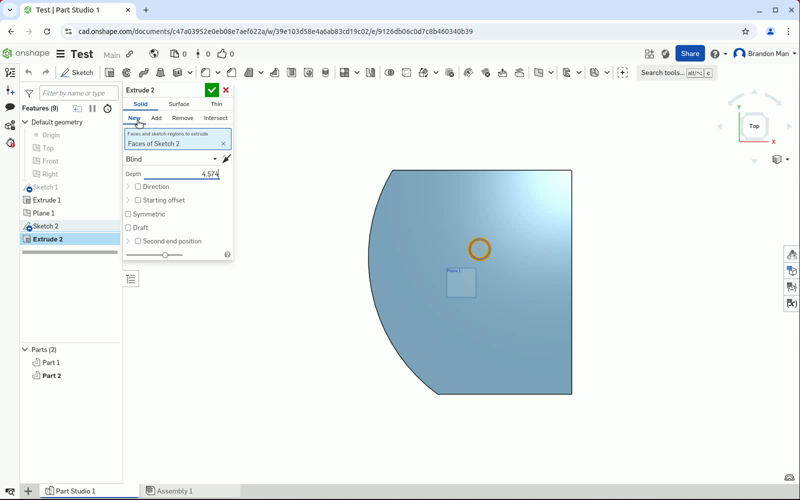
key(enter)
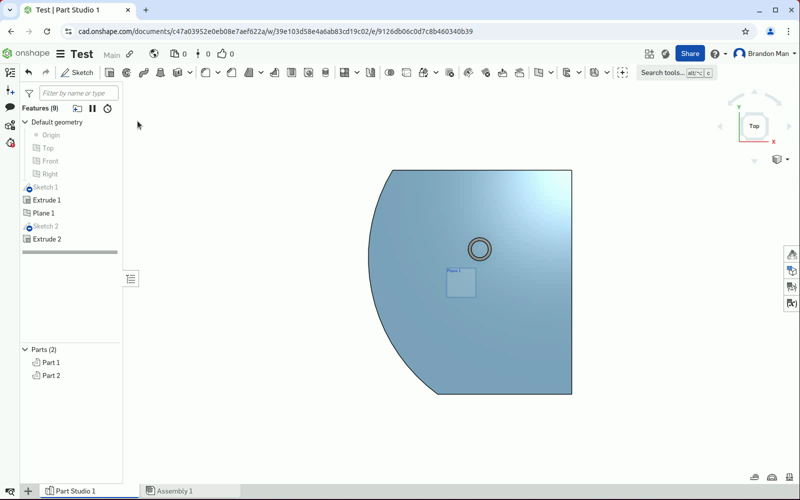
key(shift+h)
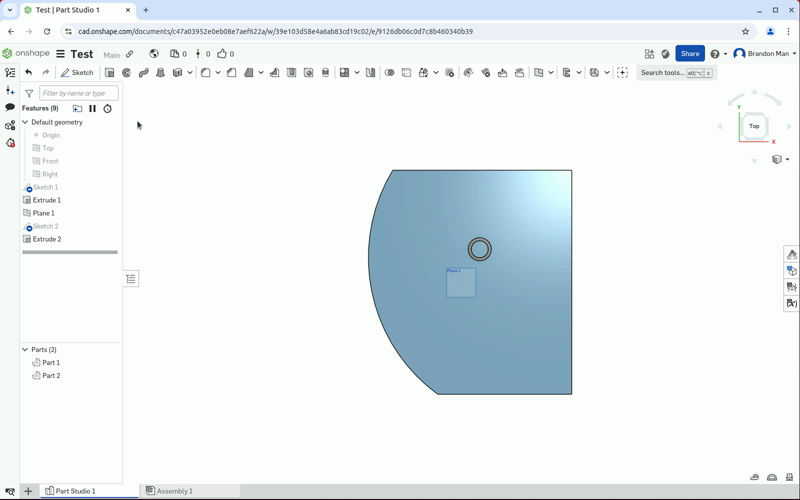
key(shift+h)
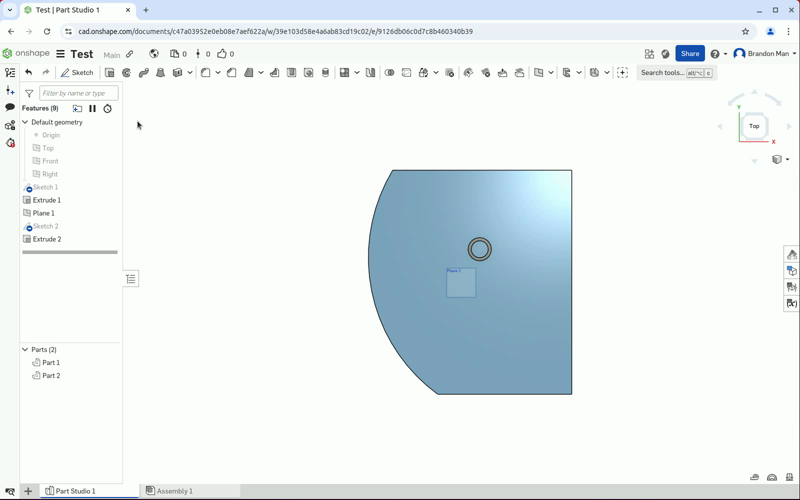
key(shift+7)
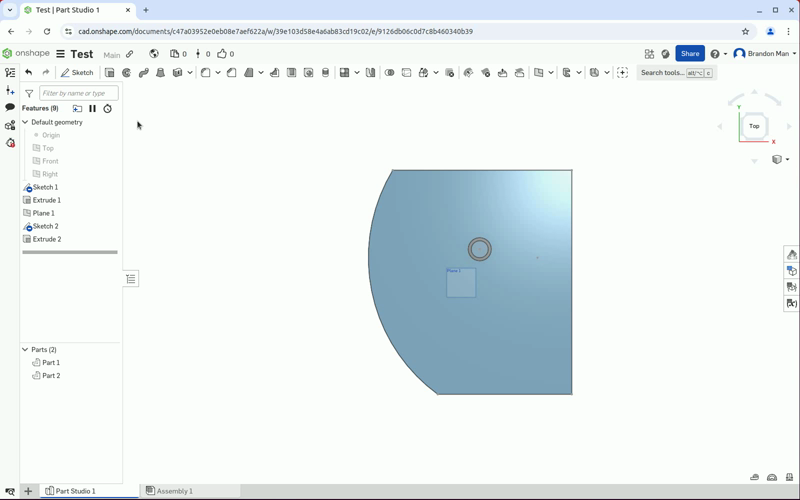
key(up, 3)
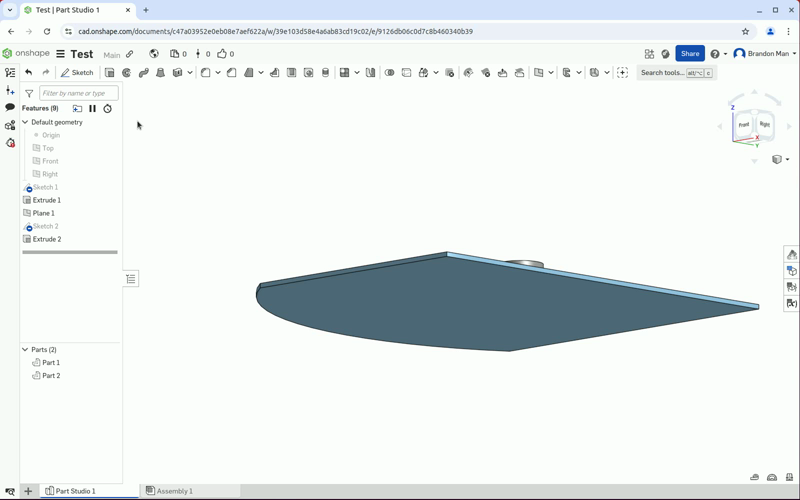
key(left, 3)
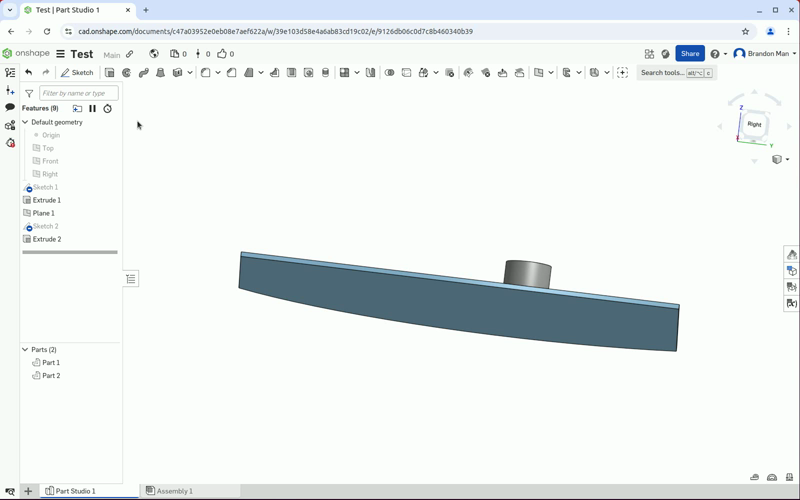
key(right, 3)
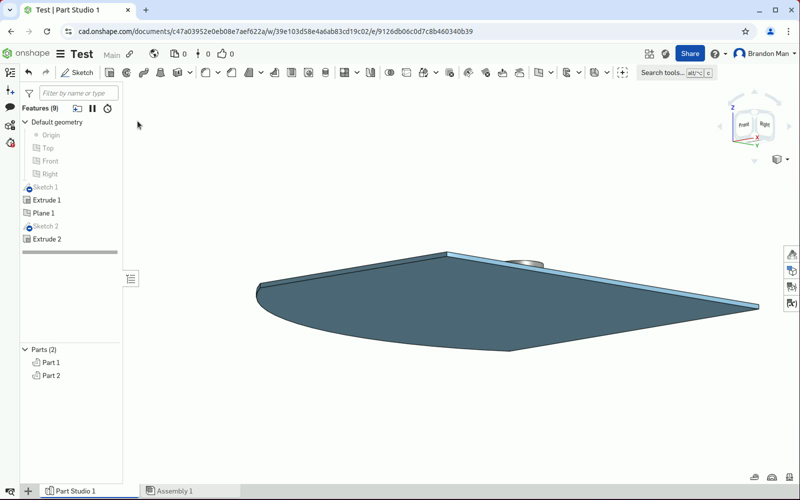
key(down, 3)
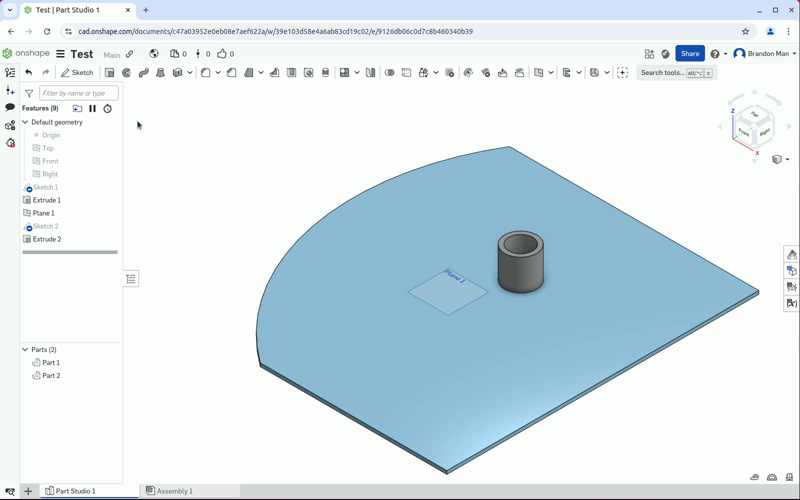
mouse_move(73, 189)
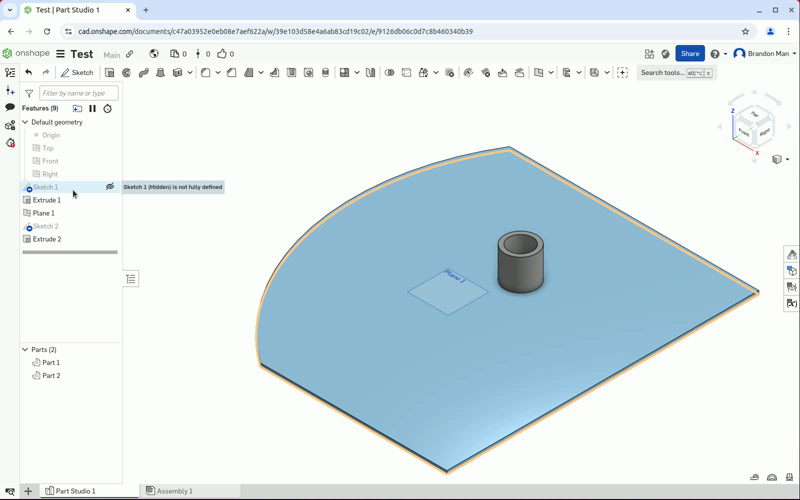
click(73, 189)